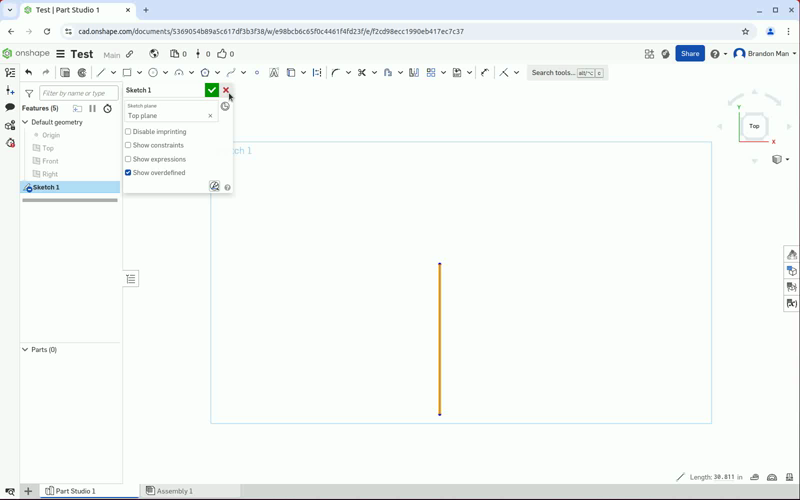
key(shift+h)
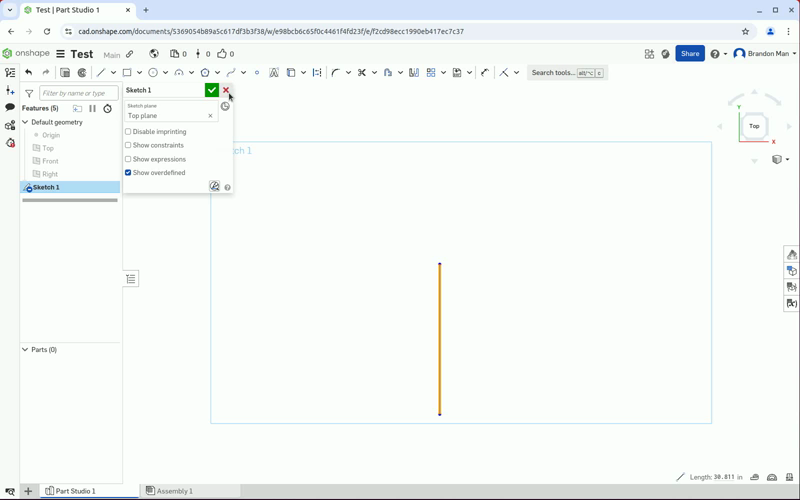
key(shift+s)
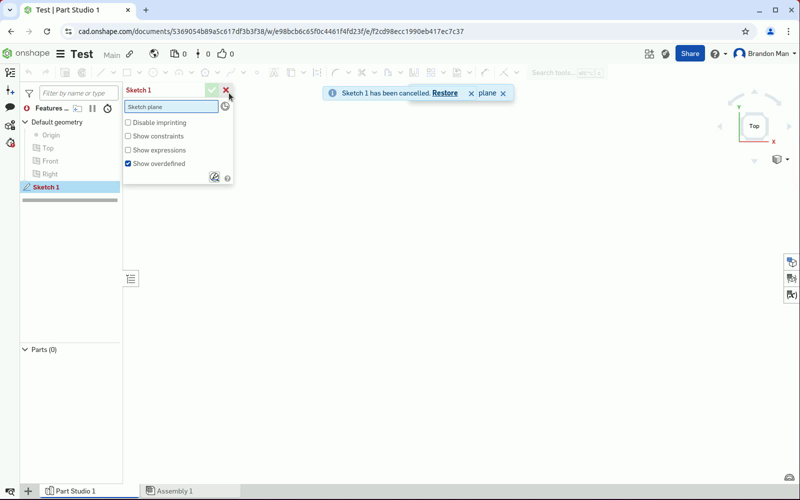
mouse_move(73, 150)
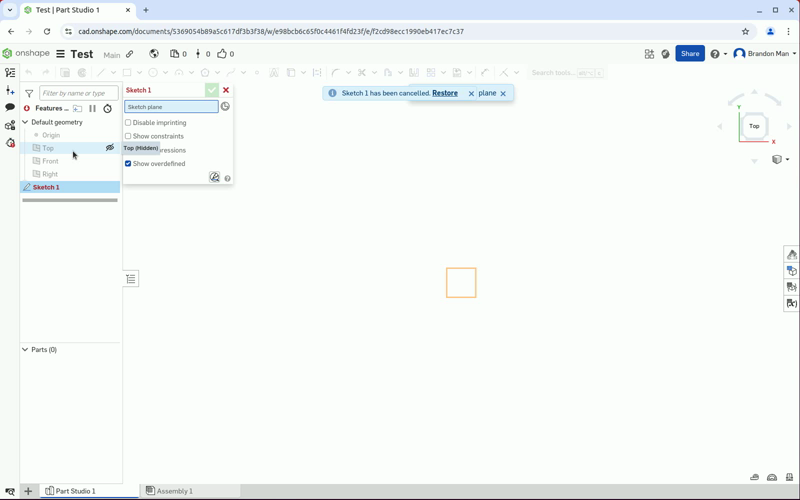
click(73, 150)
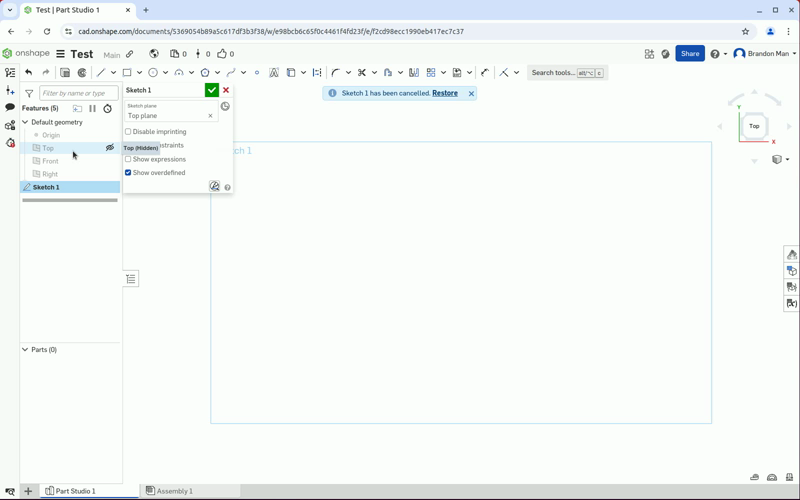
mouse_move(73, 352)
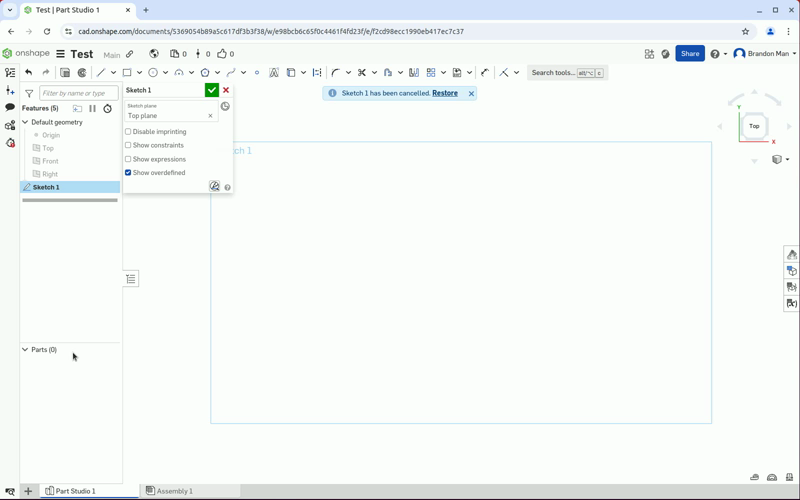
key(y)
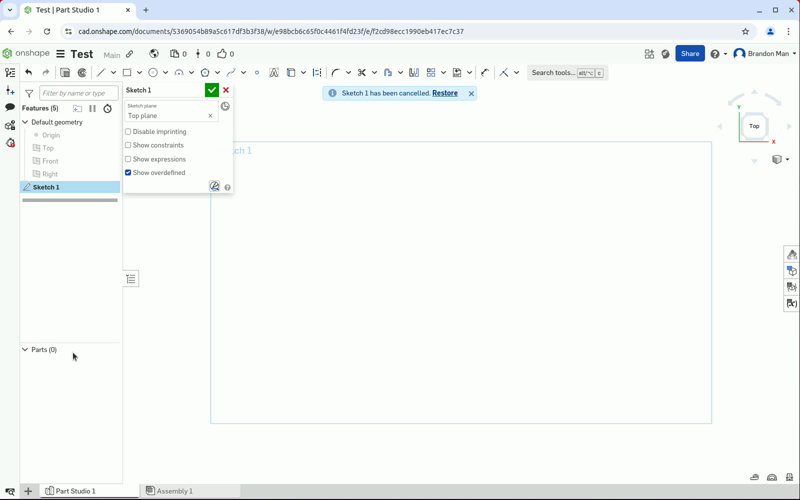
key(l)
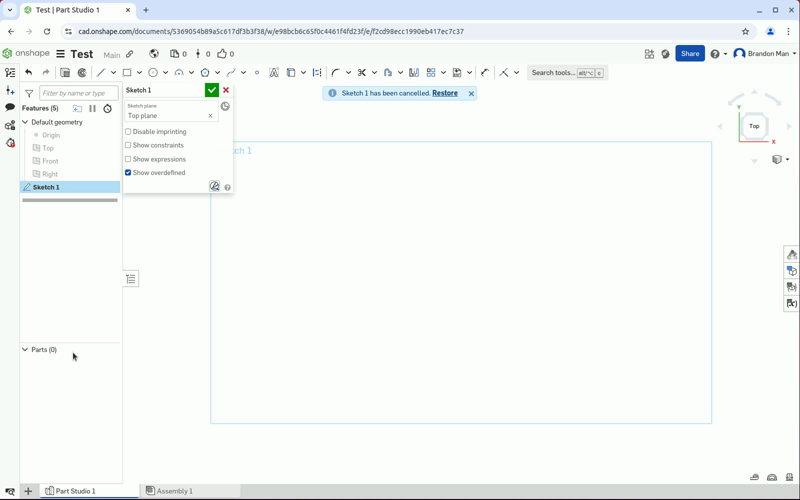
key_down(shift)
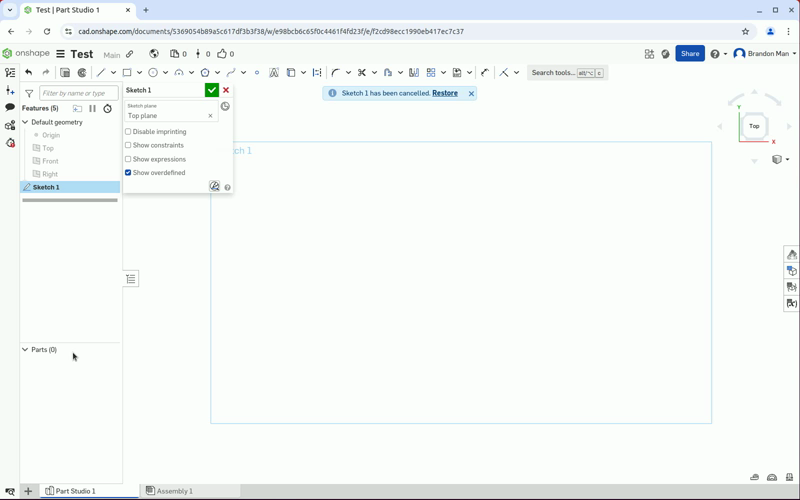
mouse_move(411, 395)
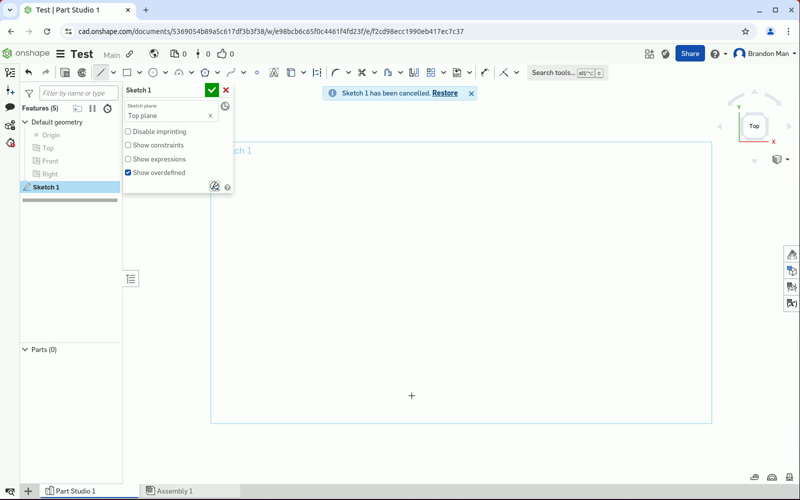
click(411, 395)
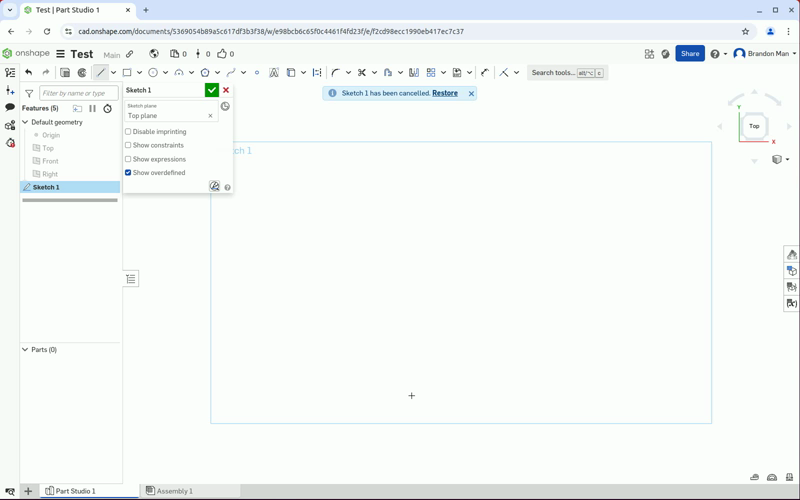
key_up(shift)
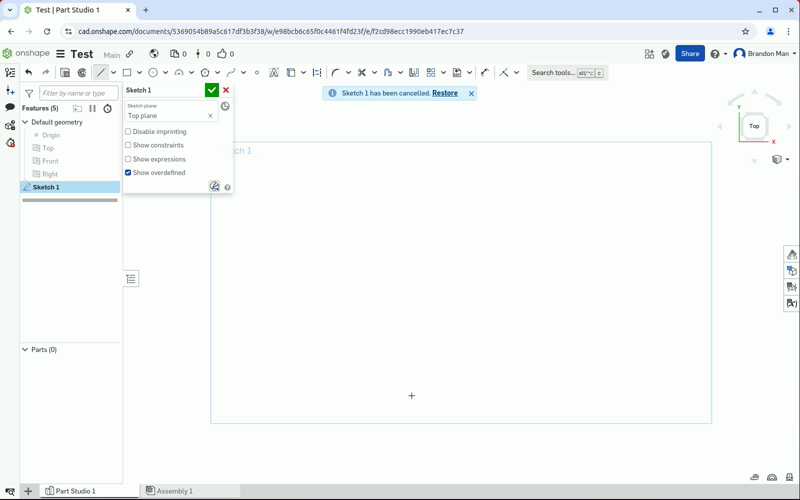
key_down(shift)
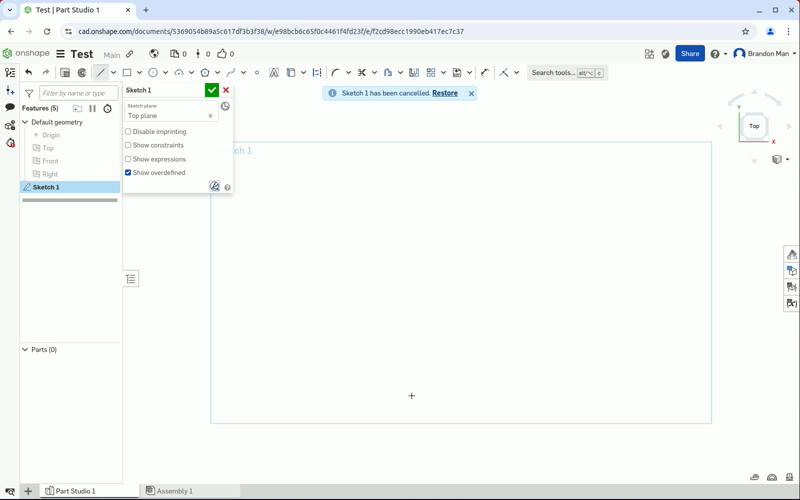
mouse_move(510, 395)
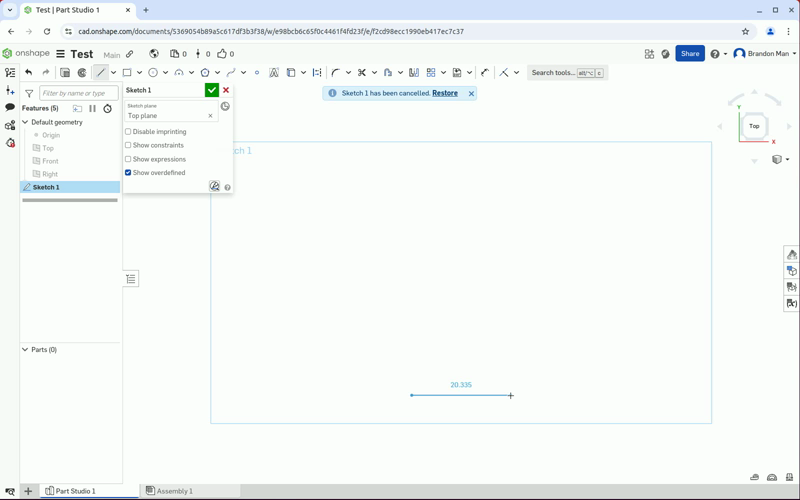
click(510, 395)
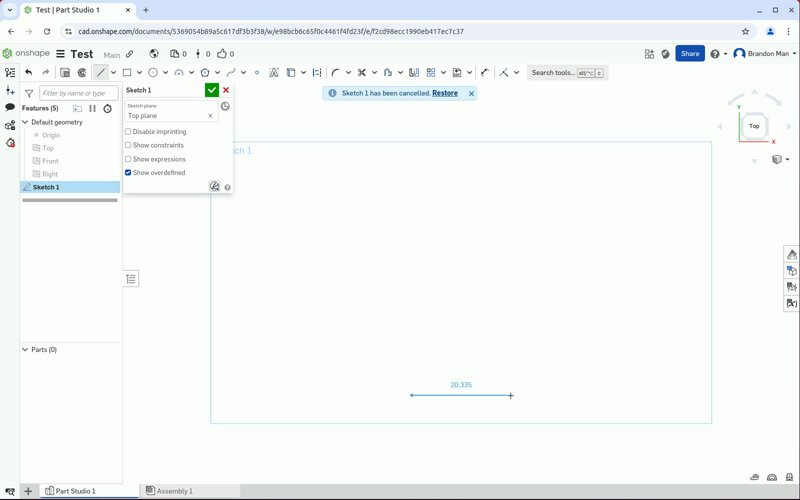
key_up(shift)
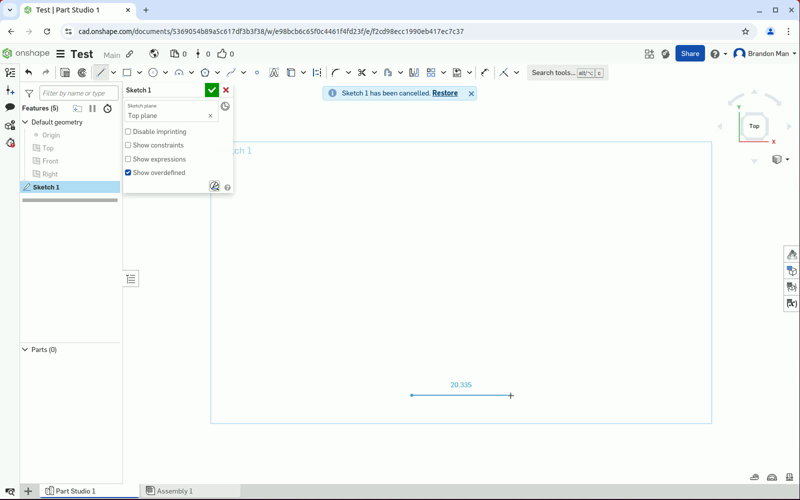
key_down(shift)
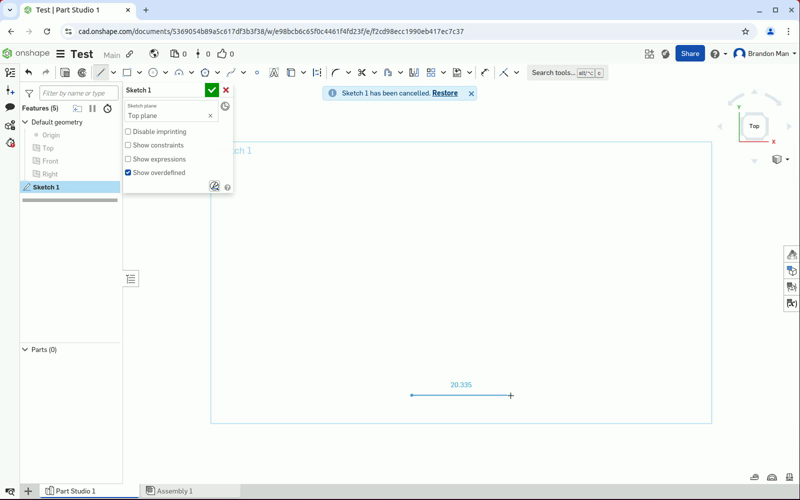
mouse_move(510, 171)
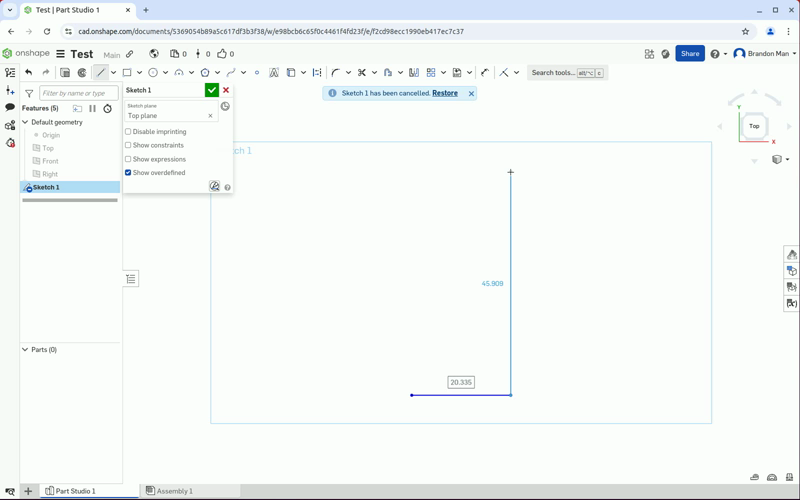
click(510, 171)
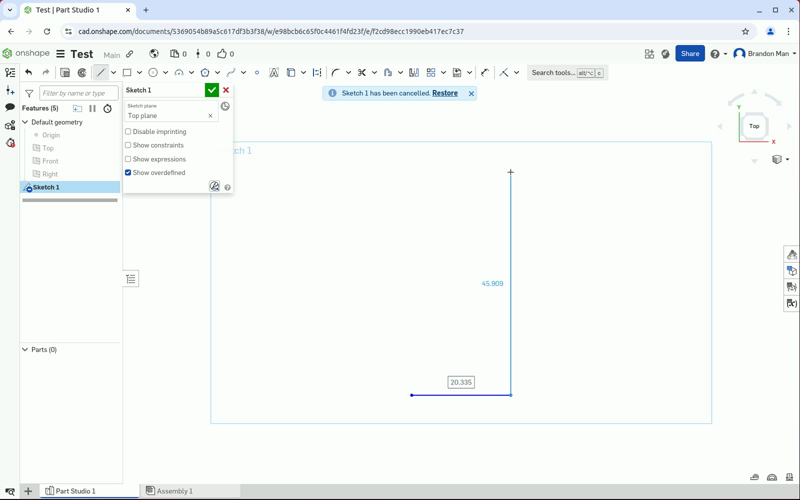
key_up(shift)
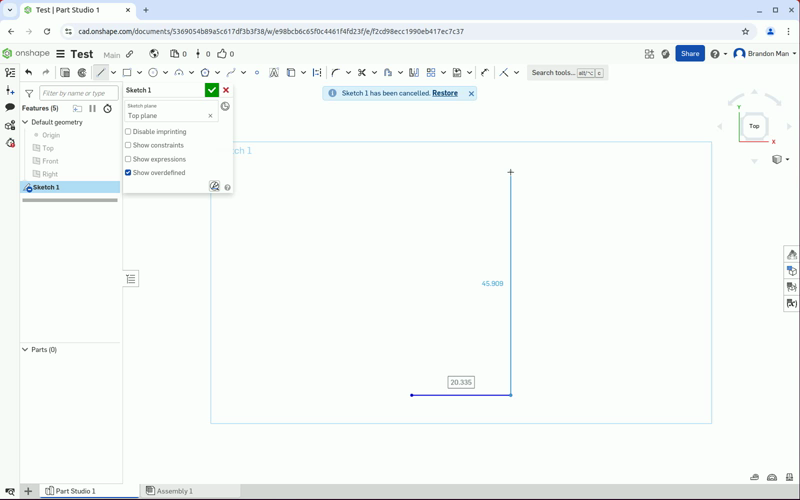
key_down(shift)
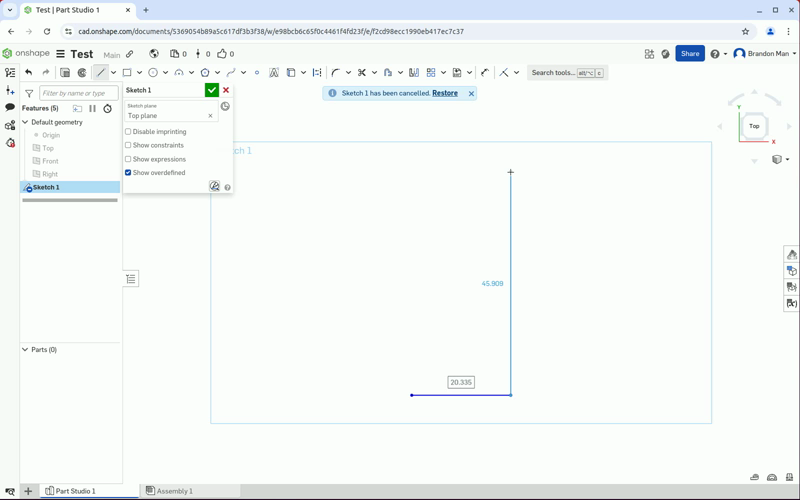
mouse_move(411, 171)
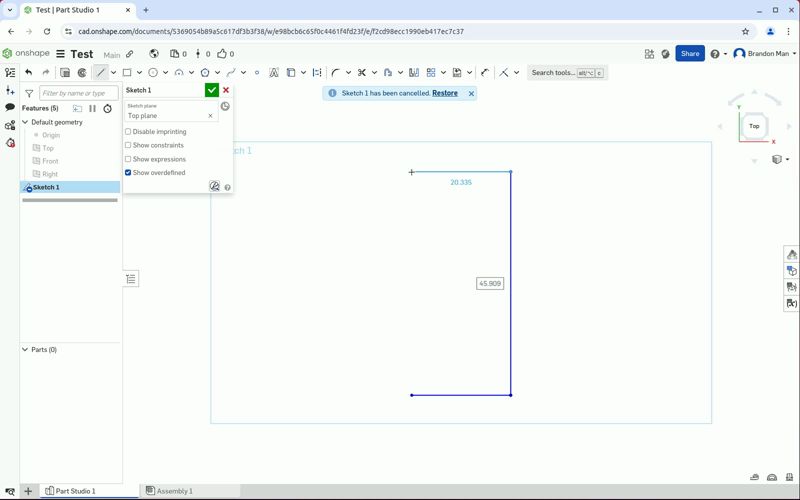
click(411, 171)
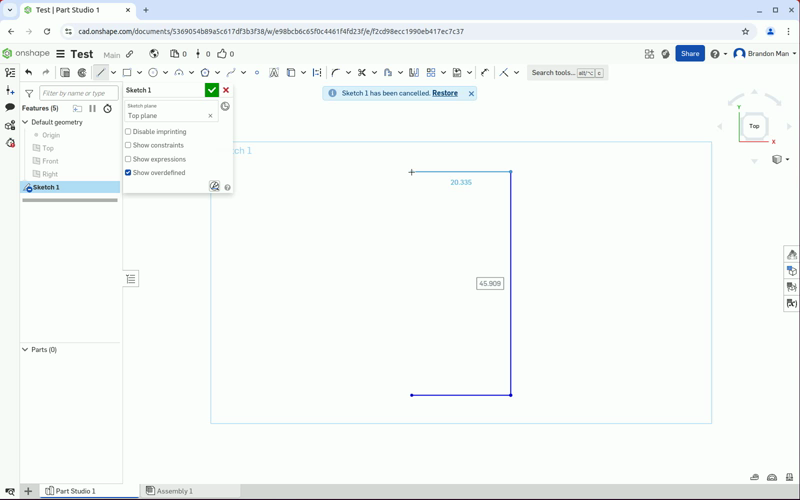
key_up(shift)
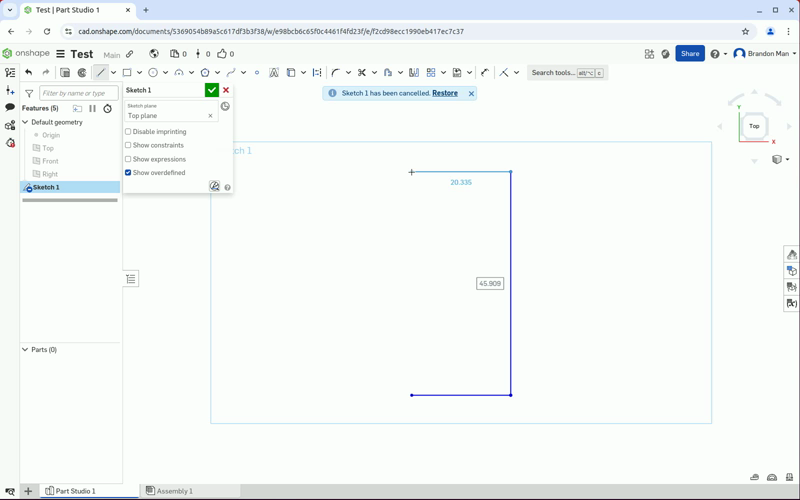
key_down(shift)
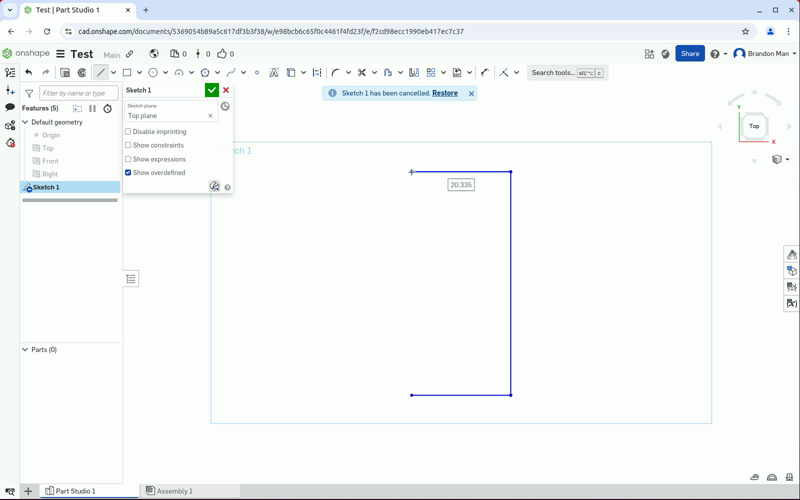
mouse_move(411, 395)
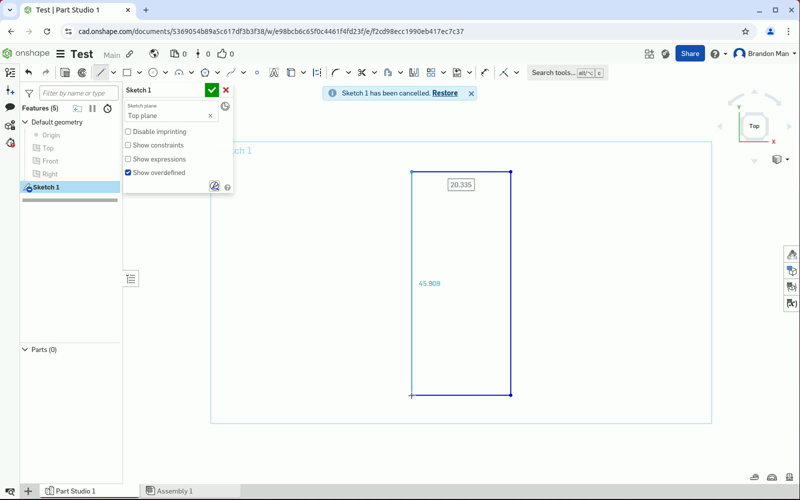
key_up(shift)
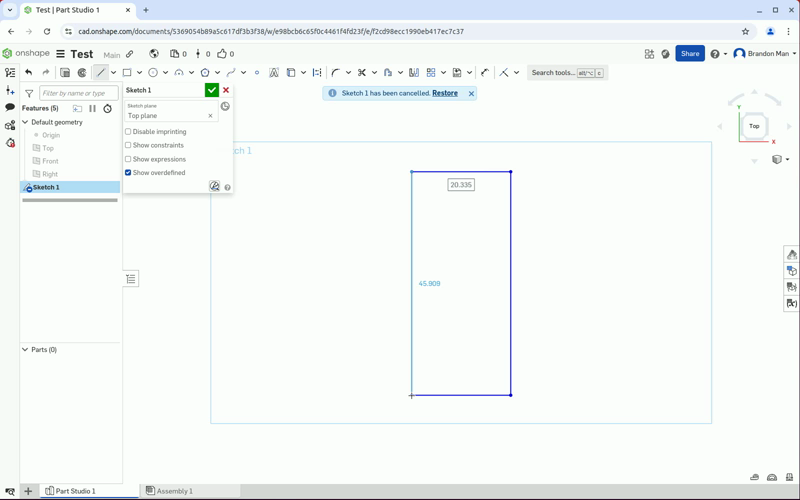
click(411, 395)
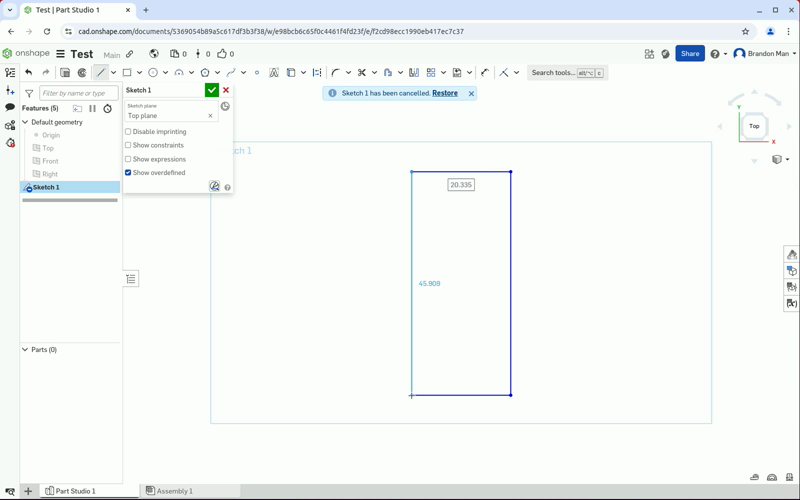
key(esc)
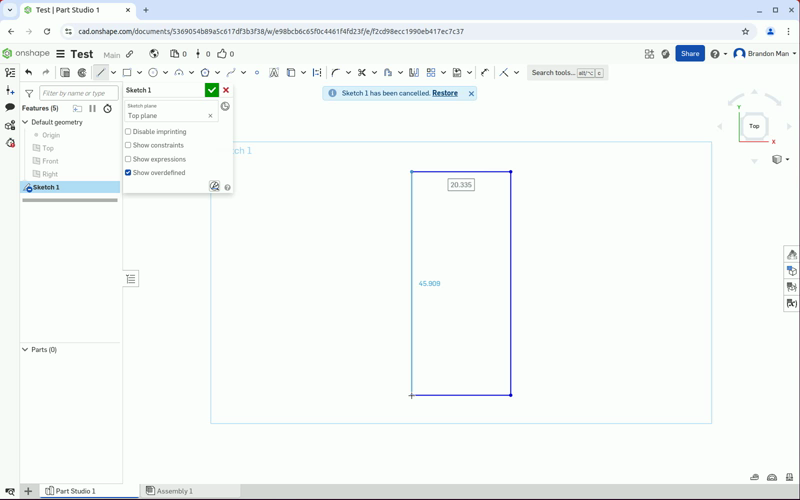
mouse_move(457, 302)
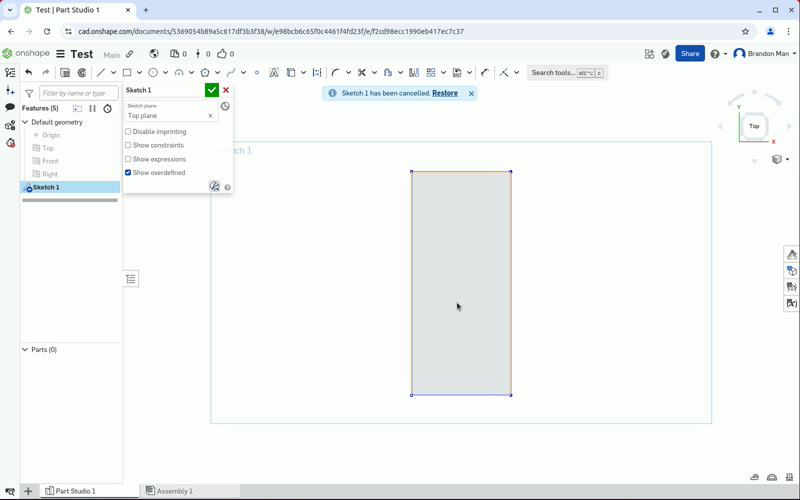
click(457, 302)
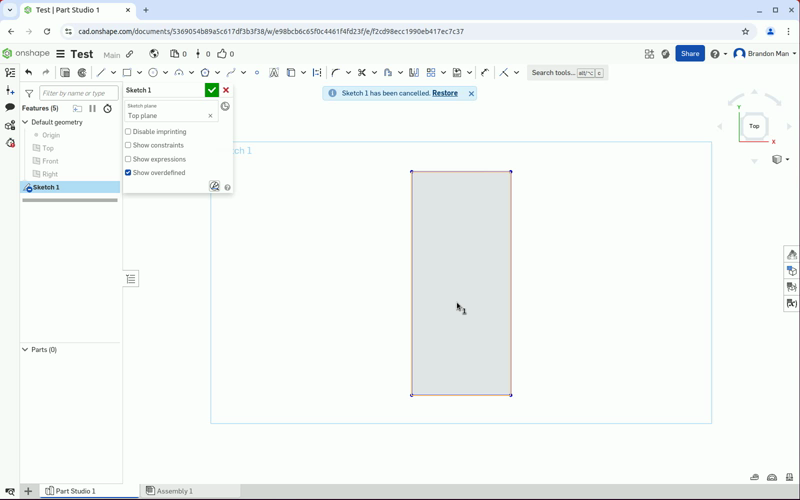
mouse_move(73, 352)
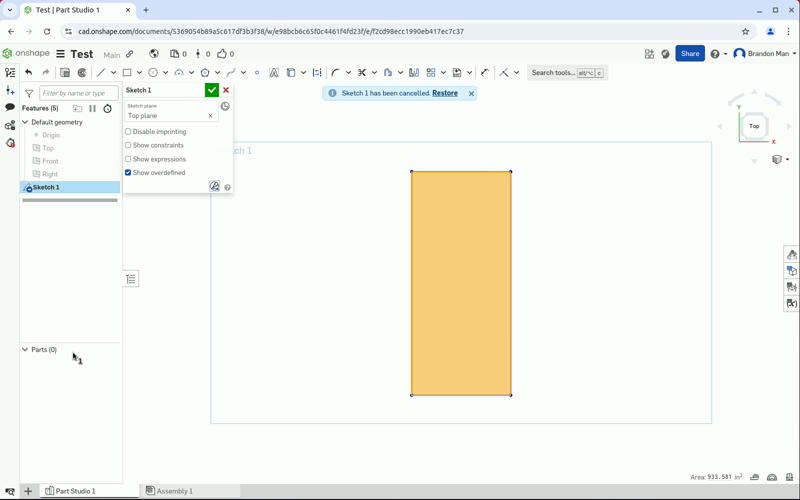
key(shift+y)
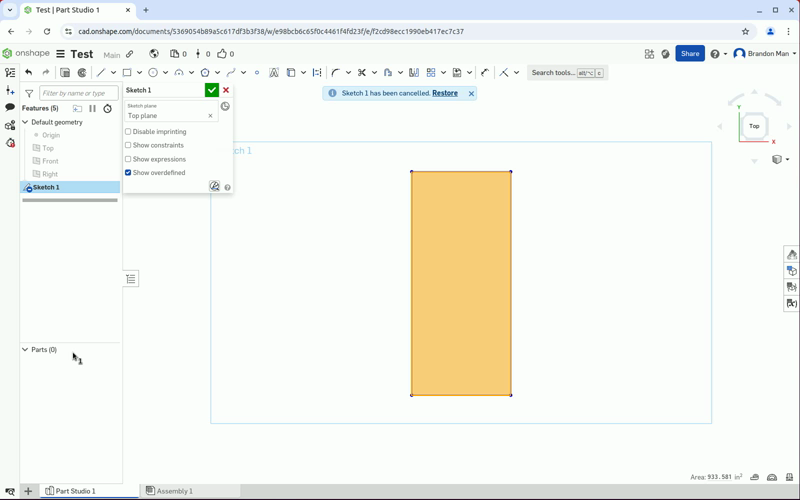
key(shift+e)
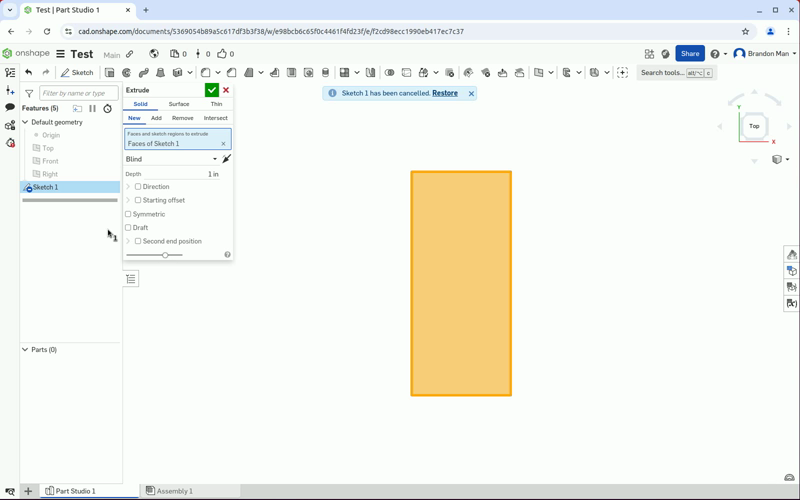
mouse_move(143, 106)
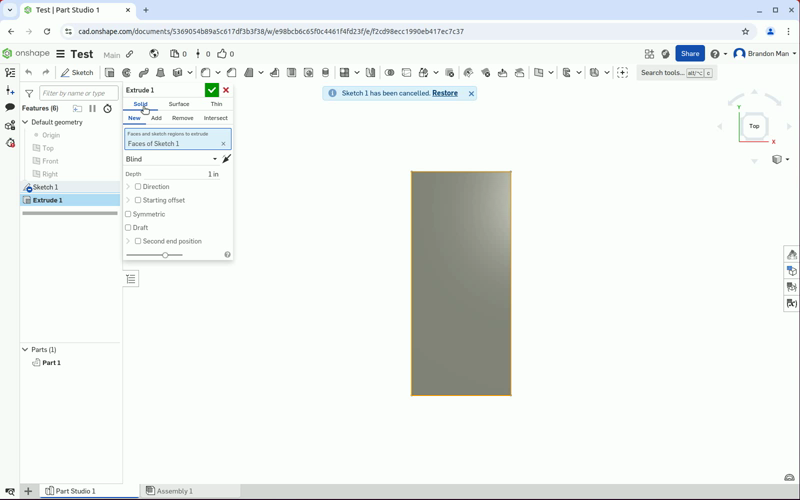
click(143, 106)
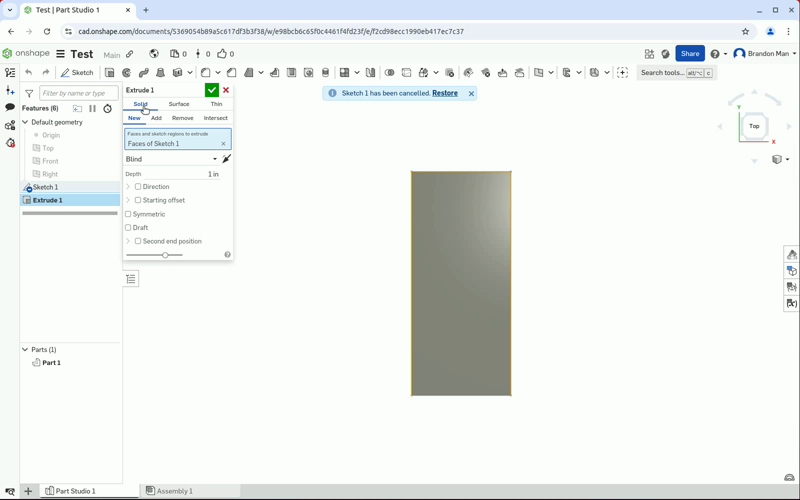
mouse_move(137, 120)
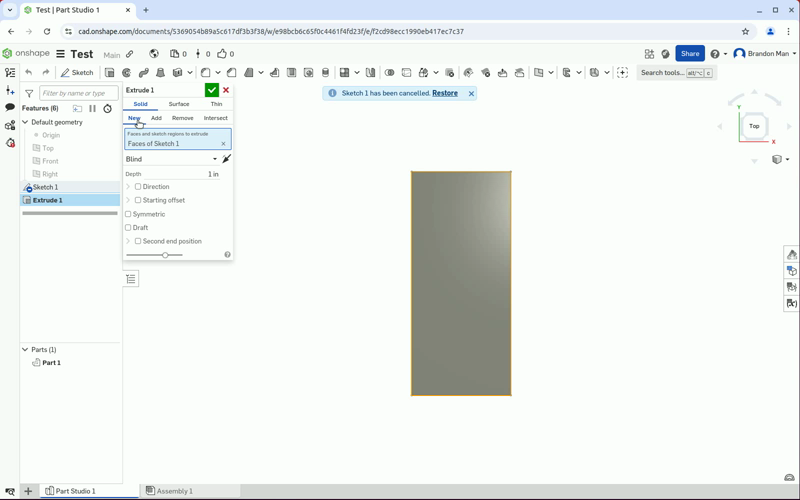
click(137, 120)
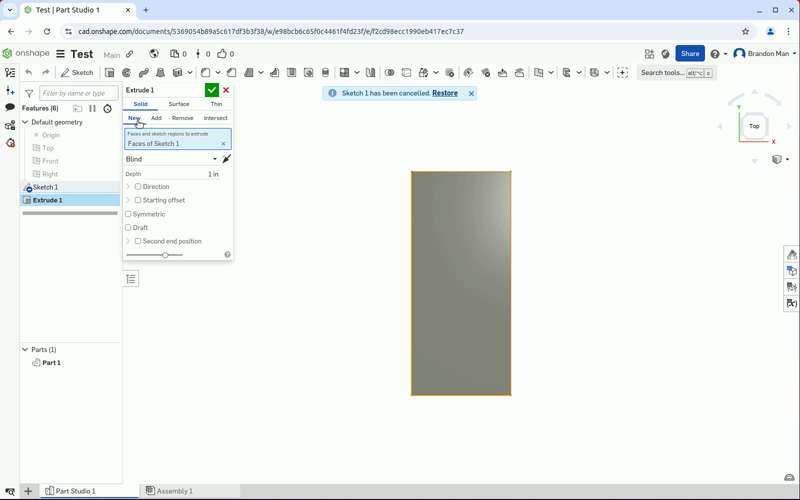
key(tab, 4)
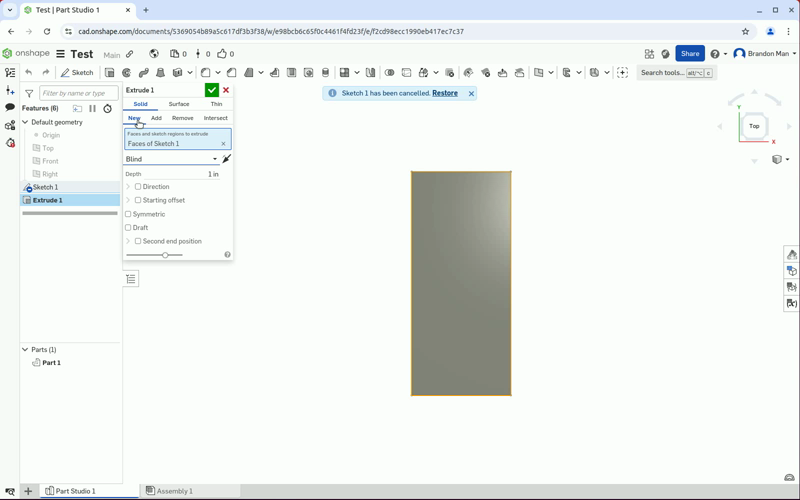
text(8.666)
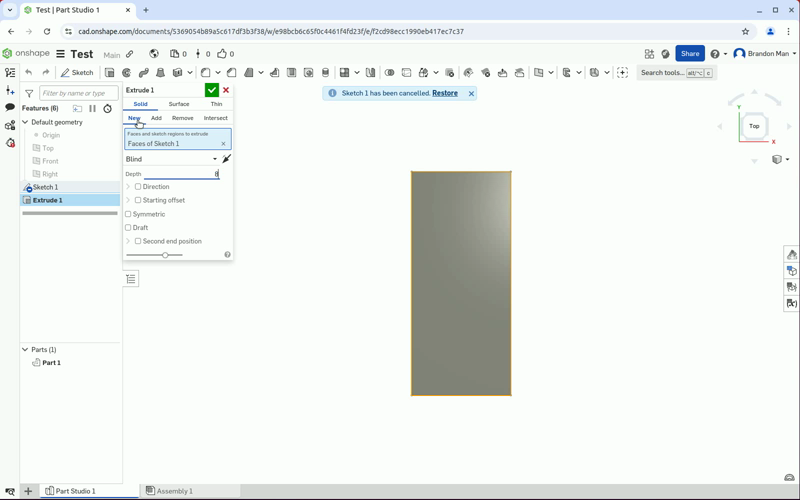
key(enter)
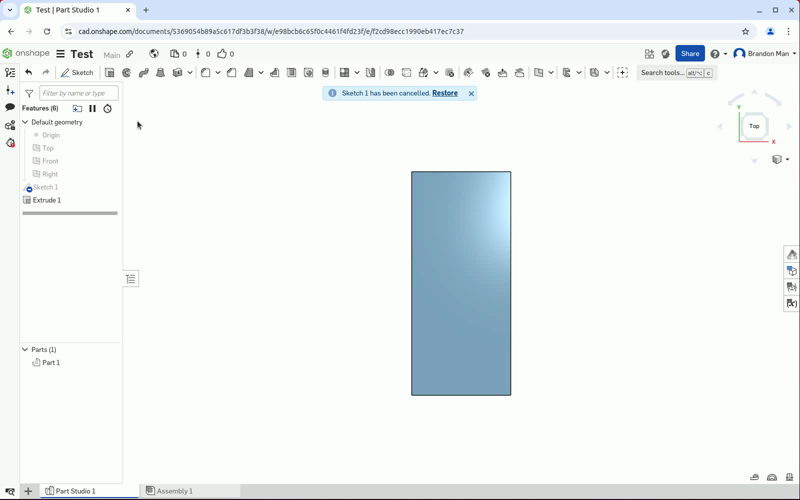
key(shift+h)
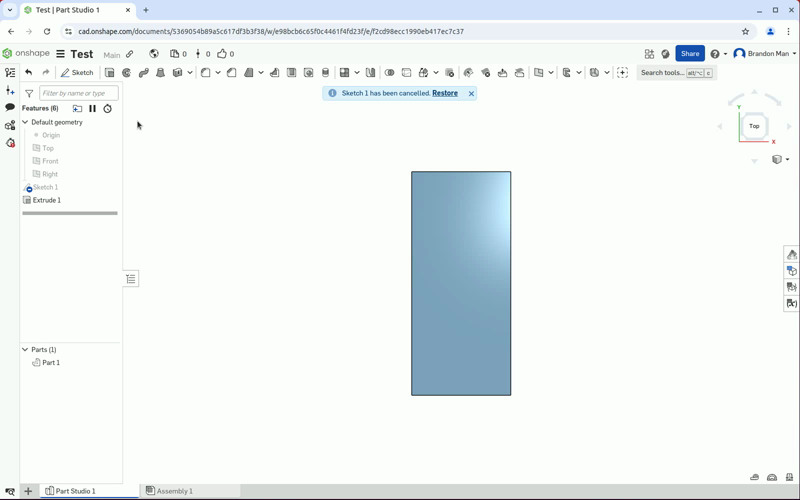
key(shift+h)
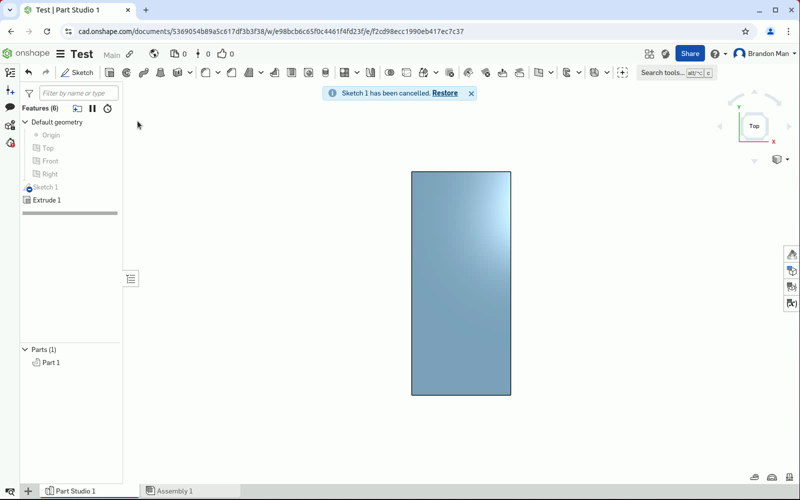
mouse_move(73, 189)
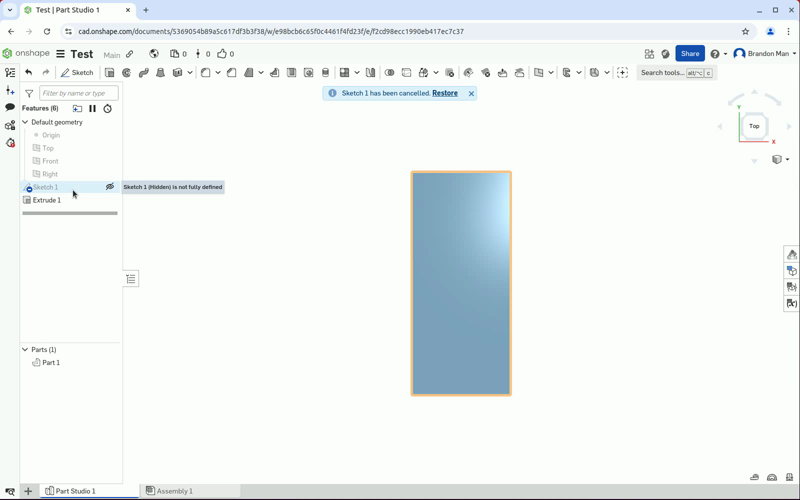
click(73, 189)
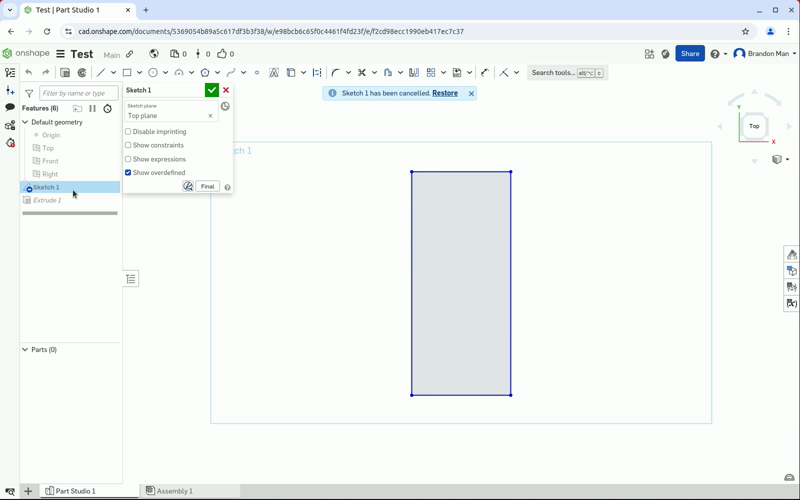
mouse_move(229, 92)
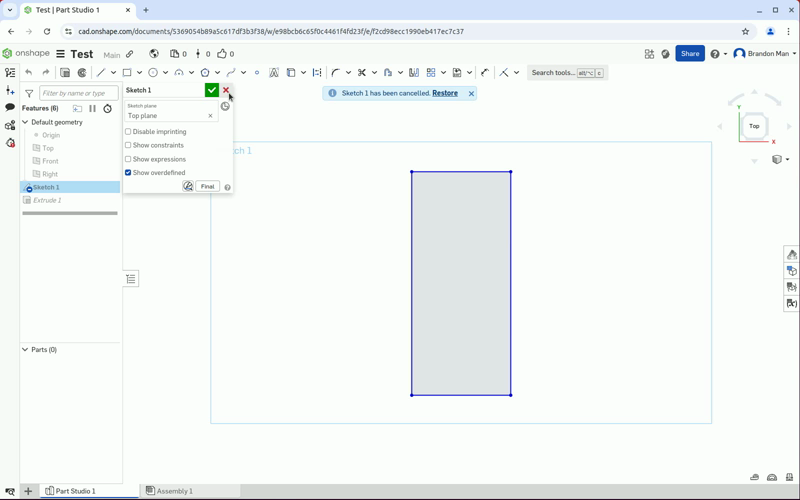
click(229, 92)
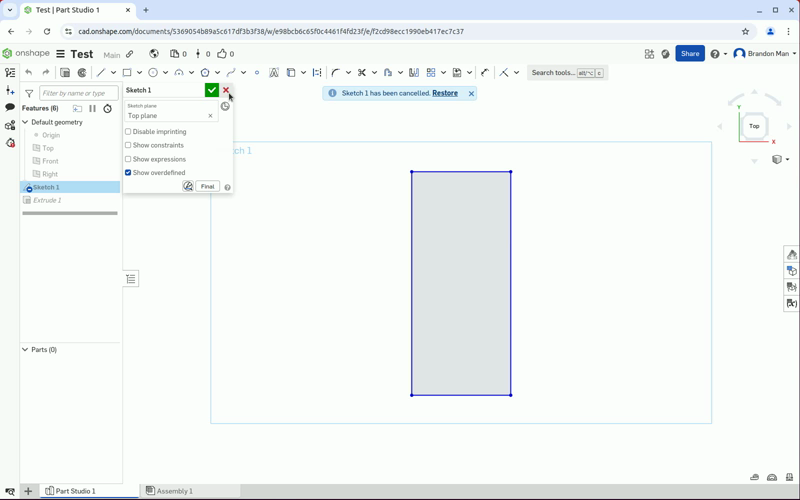
key(shift+s)
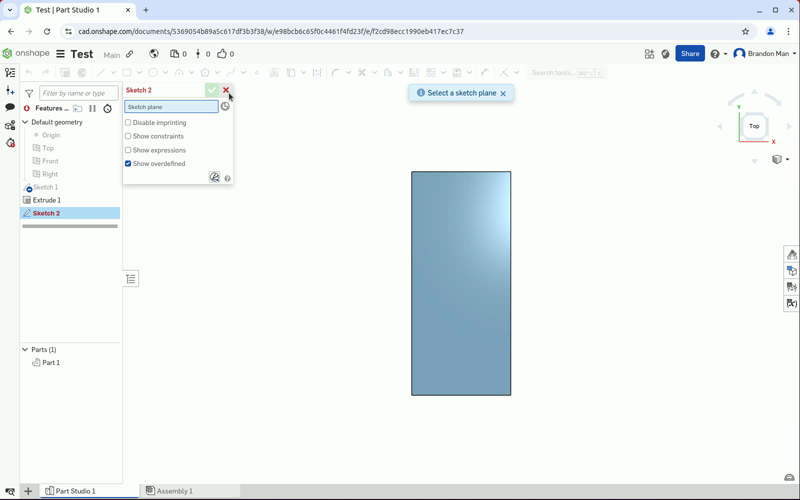
mouse_move(73, 150)
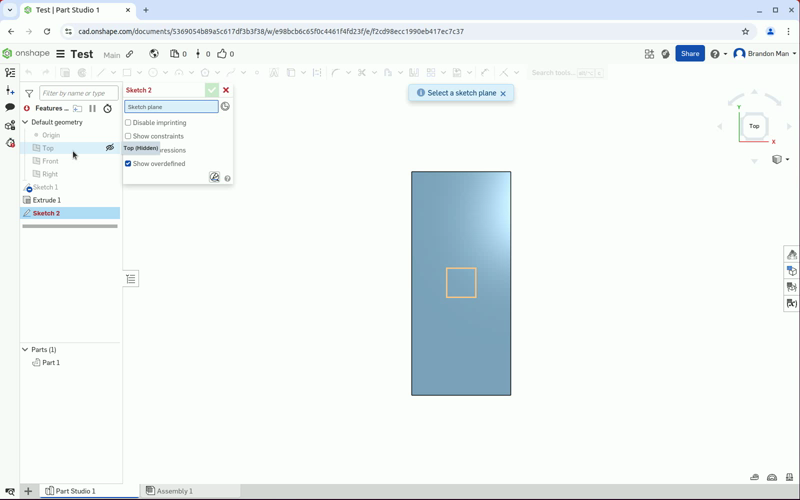
click(73, 150)
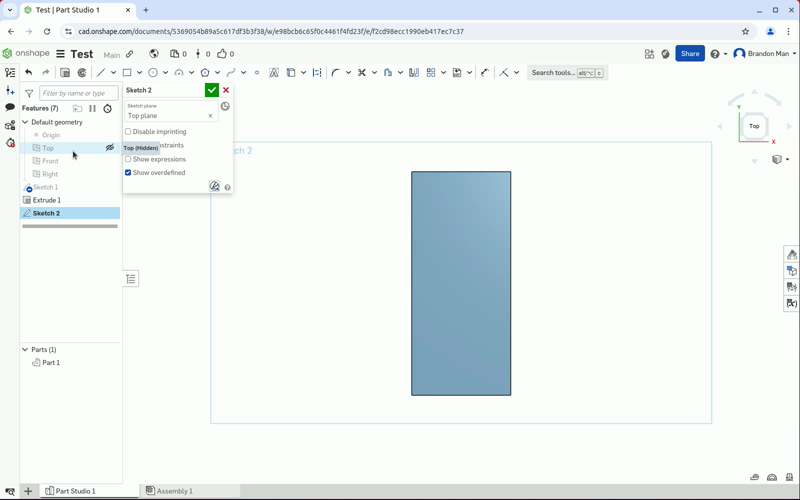
mouse_move(73, 352)
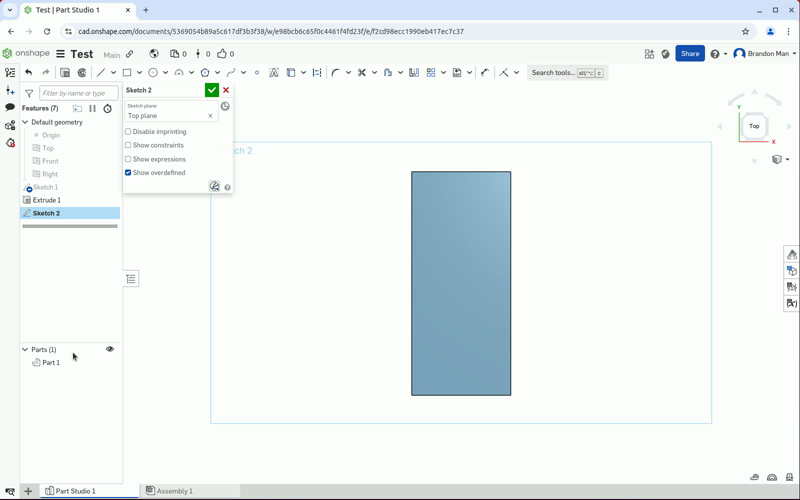
key(y)
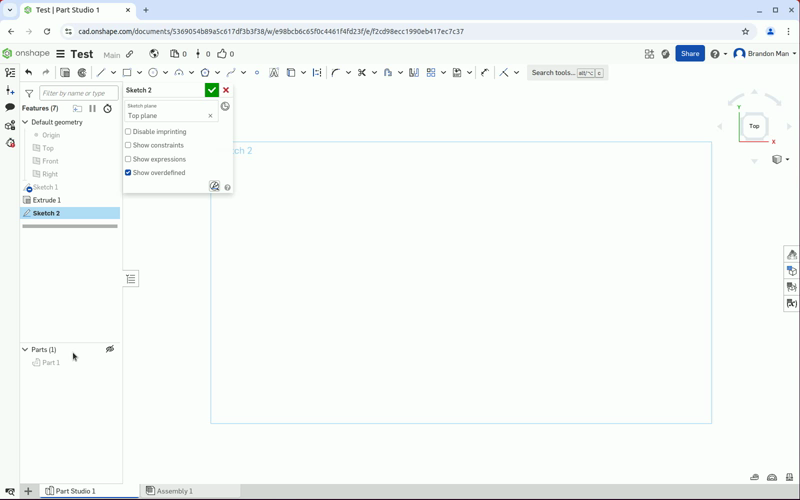
key(c)
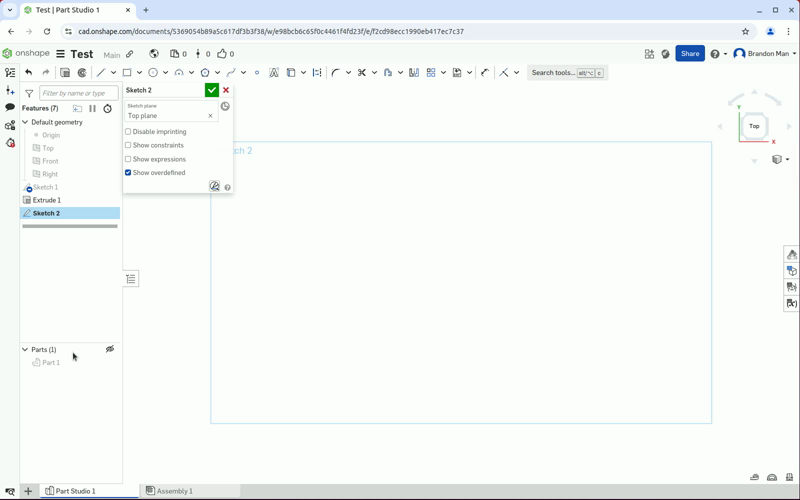
key_down(shift)
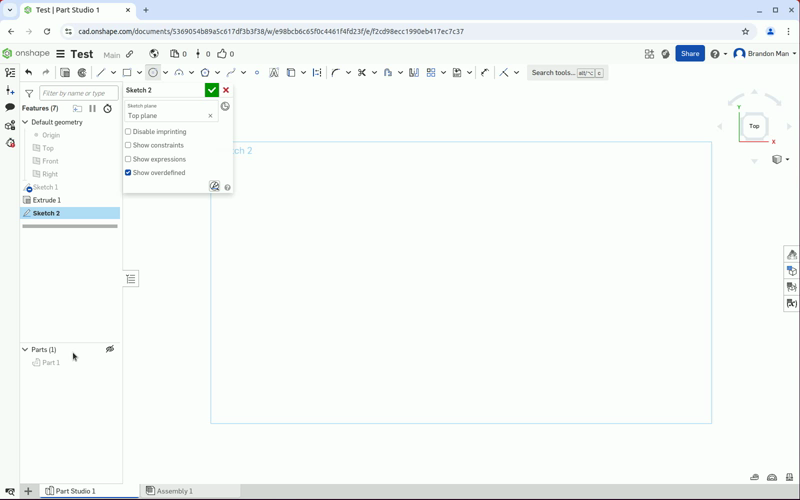
mouse_move(461, 282)
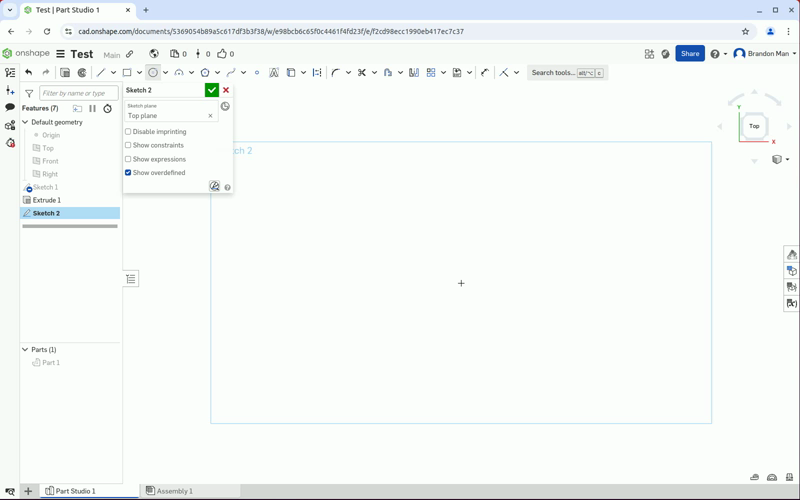
click(461, 282)
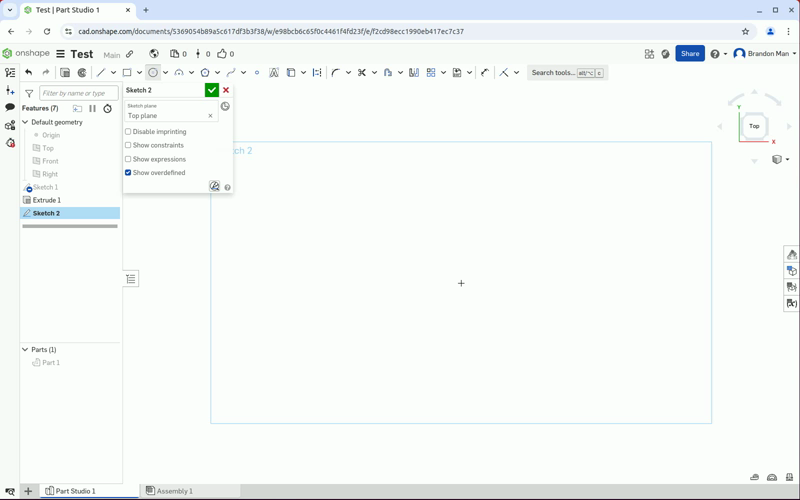
key_up(shift)
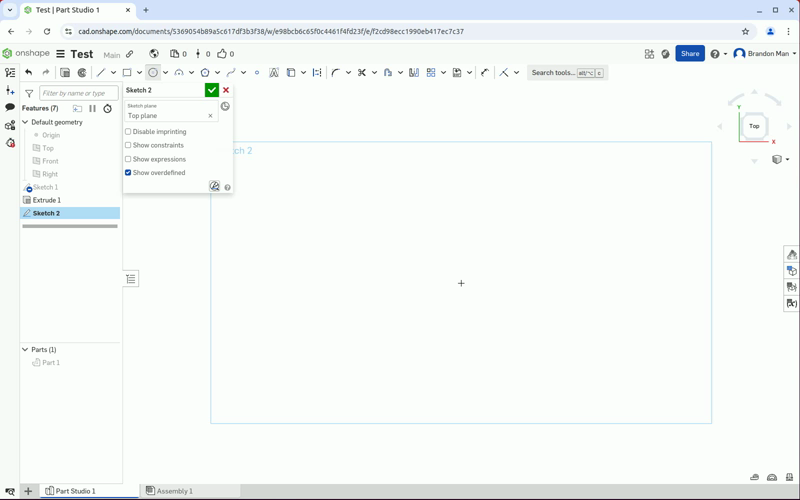
mouse_move(468, 282)
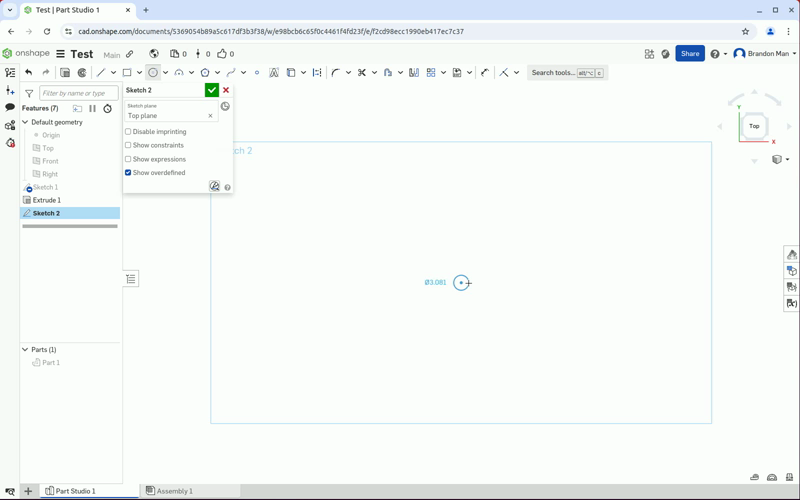
click(468, 282)
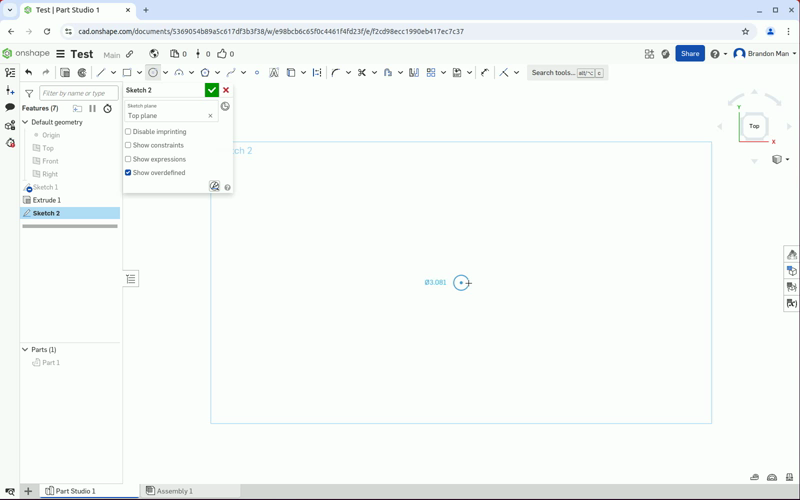
key(esc)
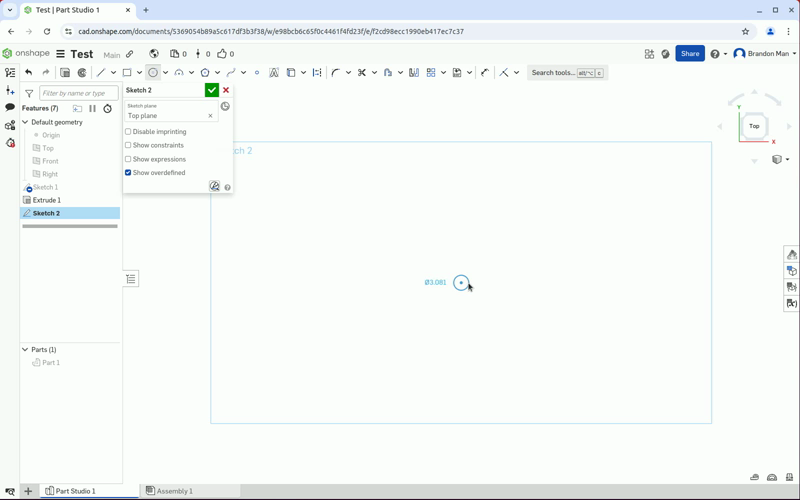
mouse_move(456, 284)
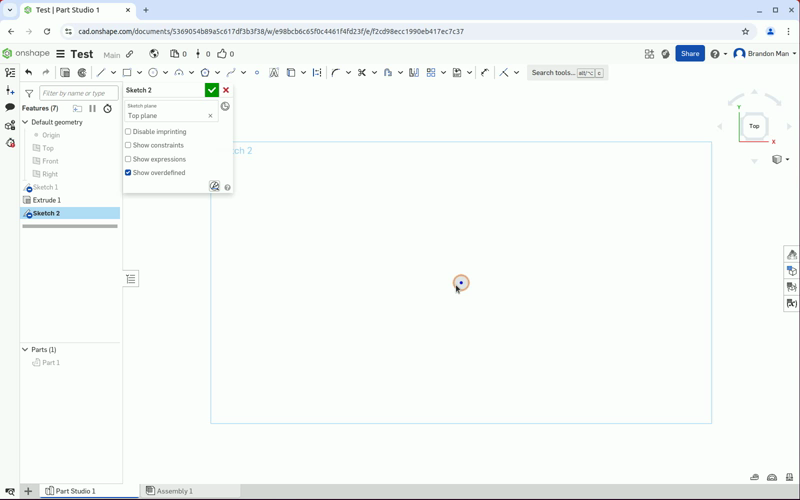
scroll(6)
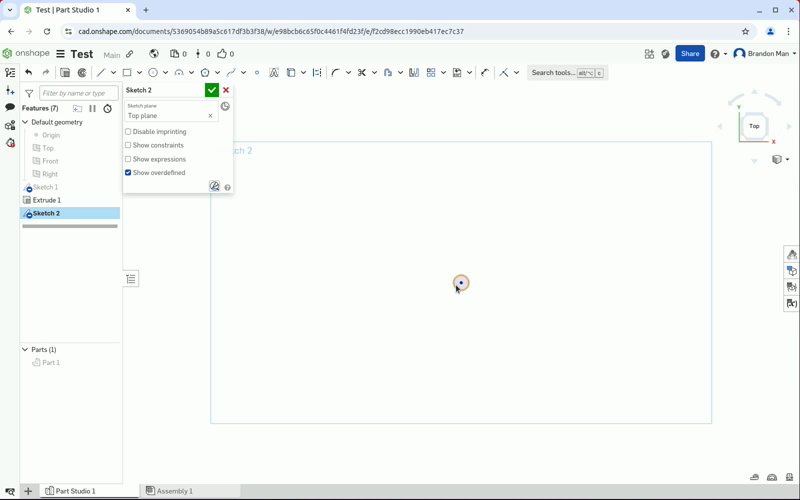
scroll(6)
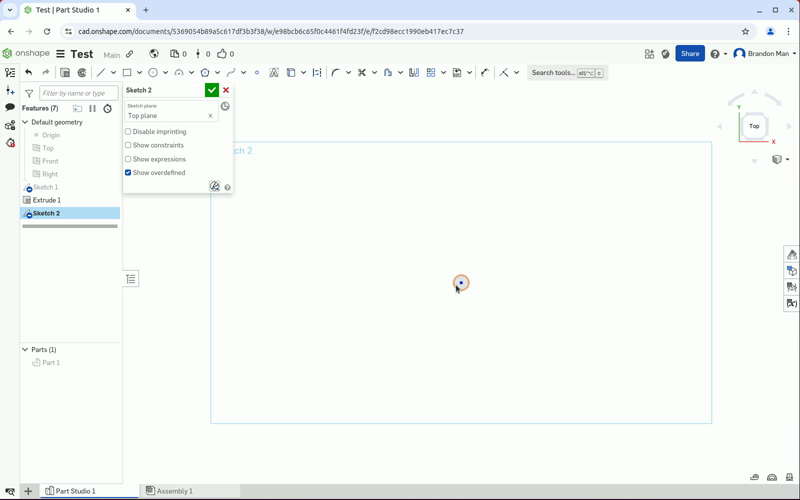
scroll(6)
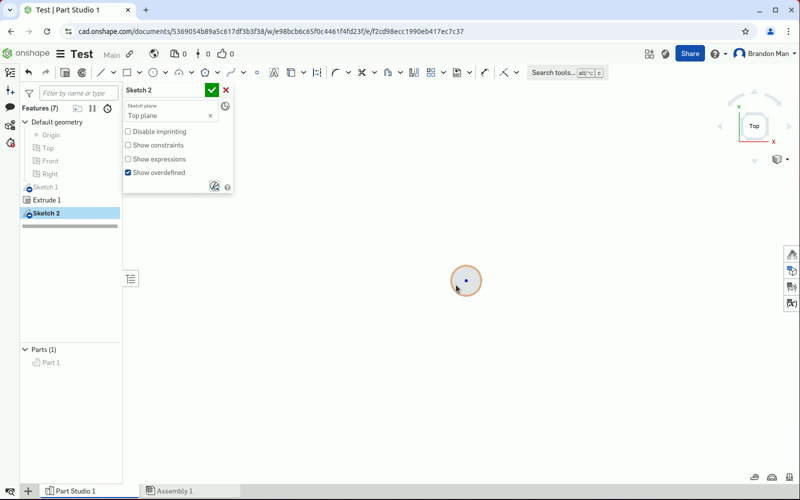
scroll(6)
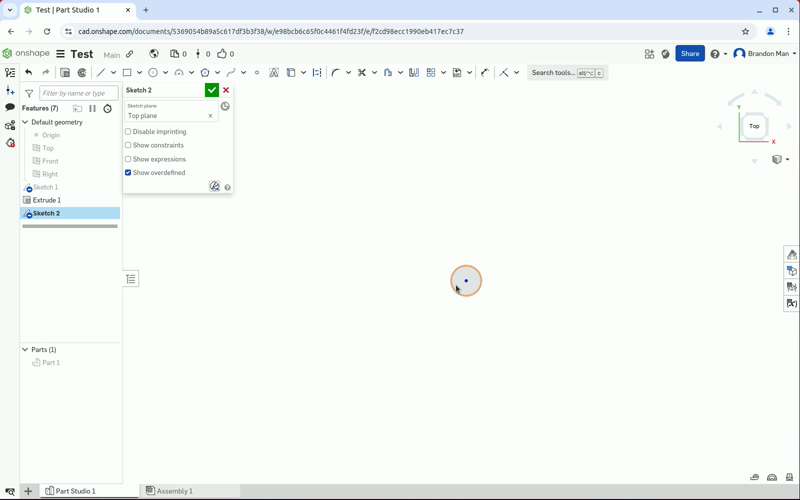
scroll(6)
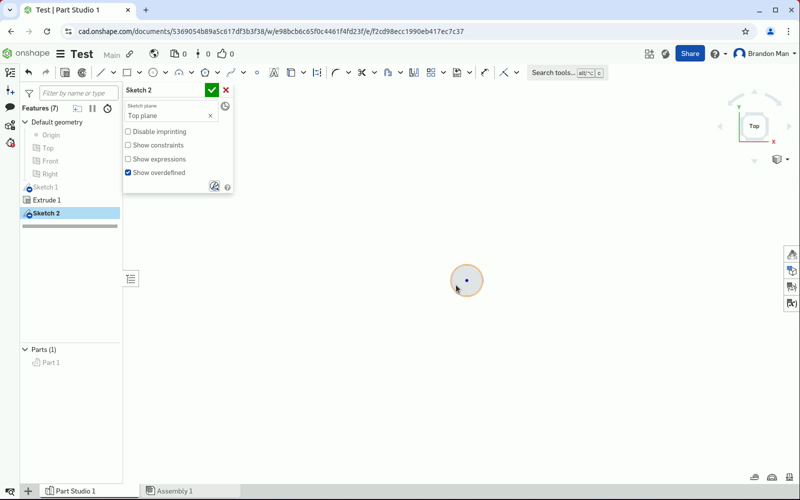
scroll(6)
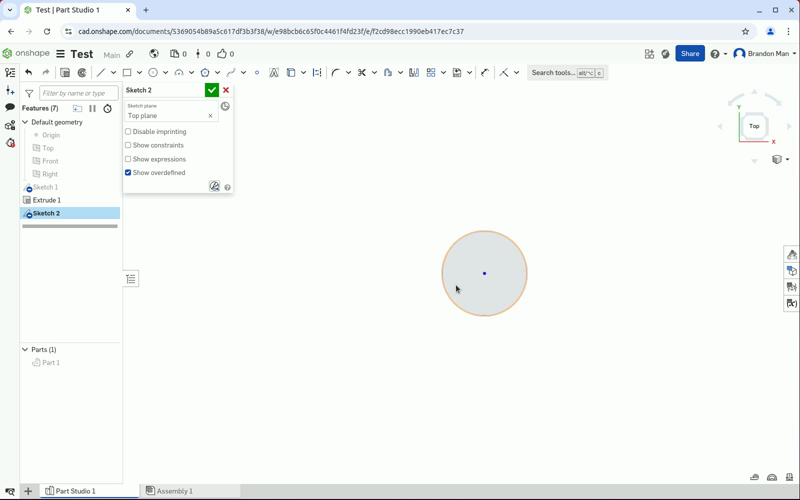
scroll(6)
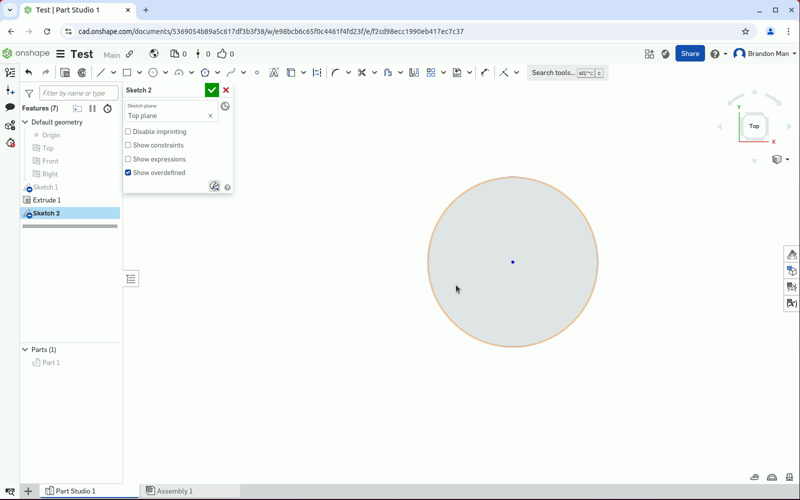
click(456, 284)
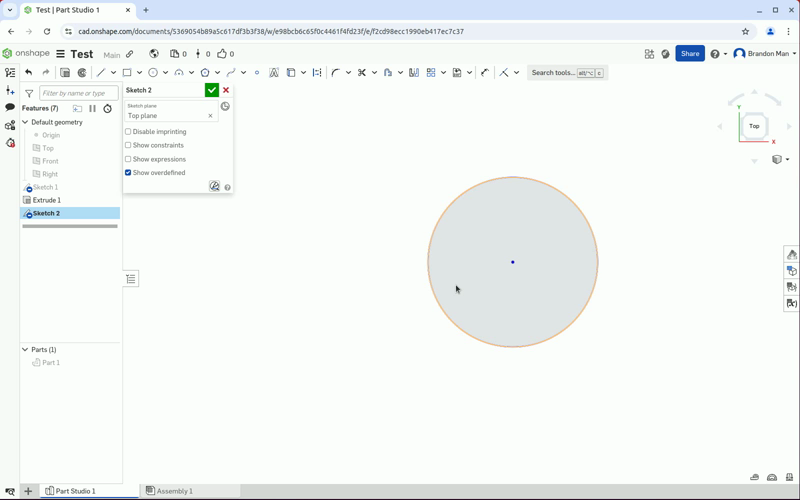
scroll(-6)
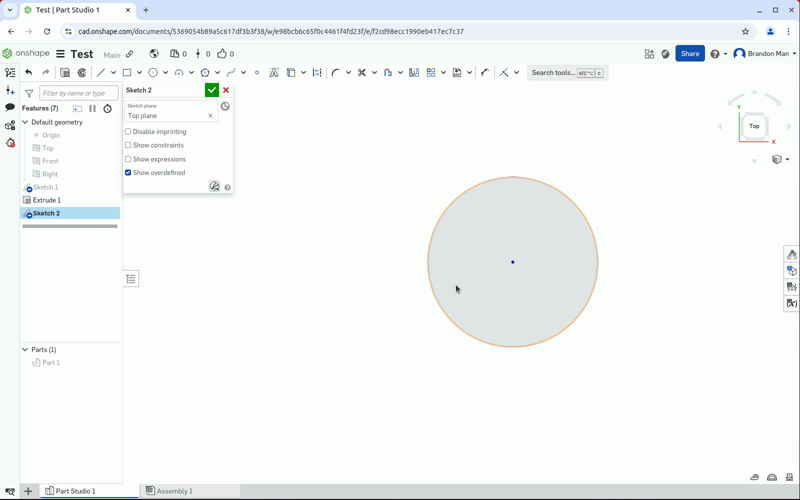
scroll(-6)
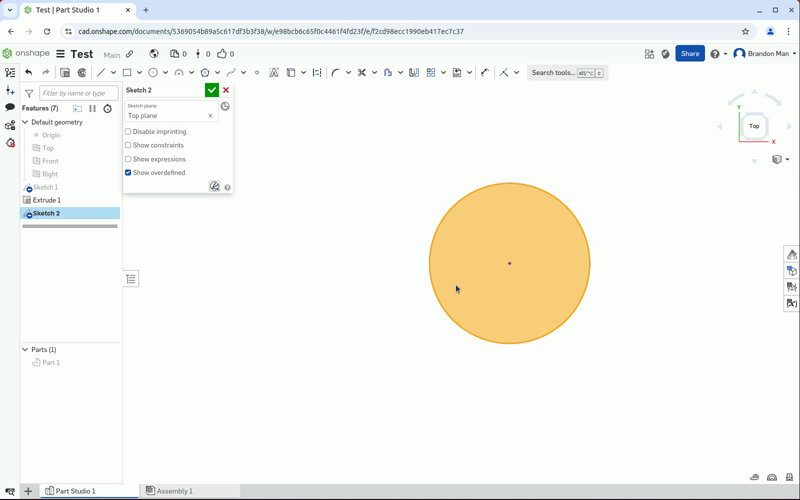
scroll(-6)
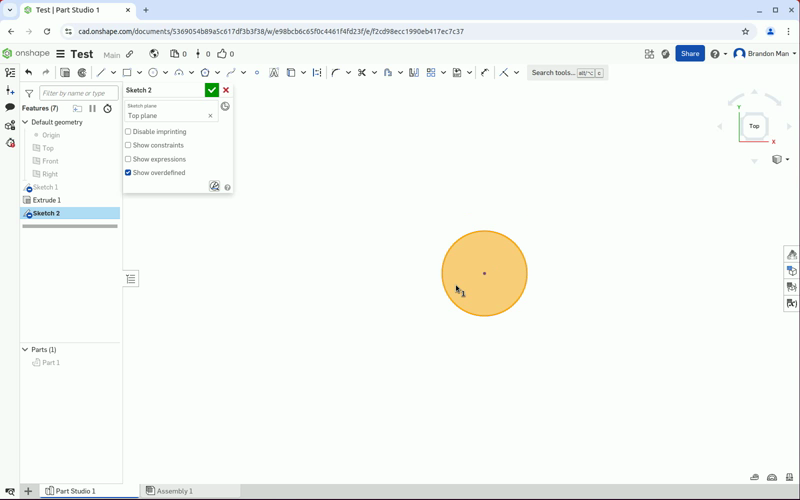
scroll(-6)
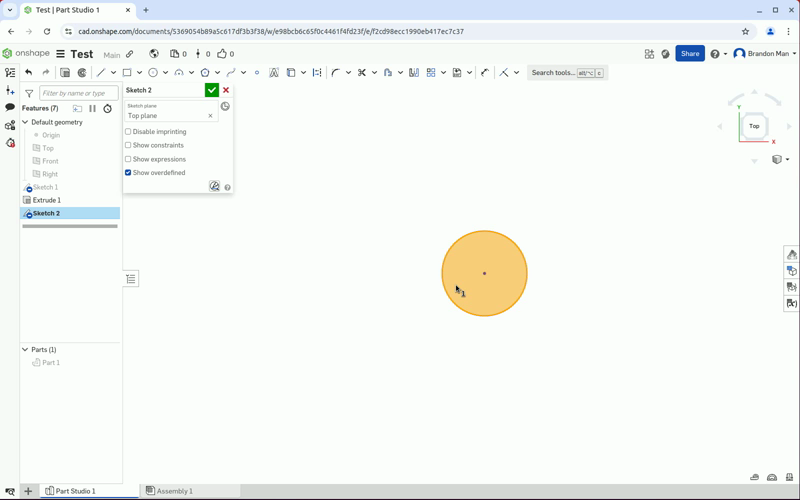
scroll(-6)
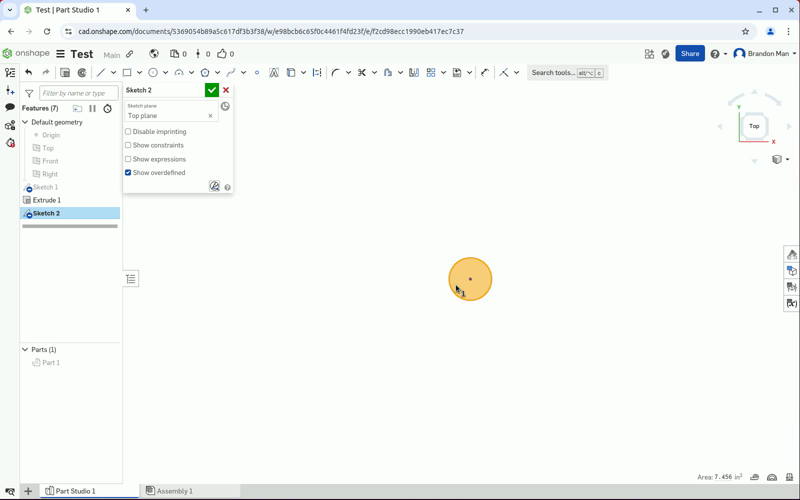
scroll(-6)
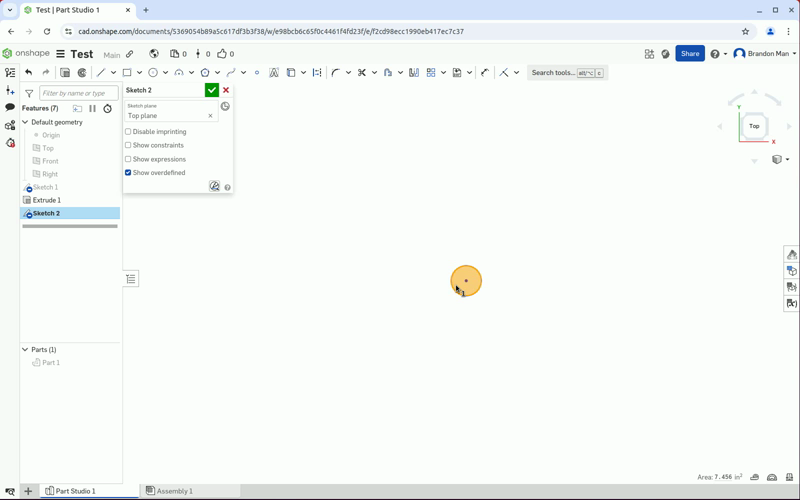
scroll(-6)
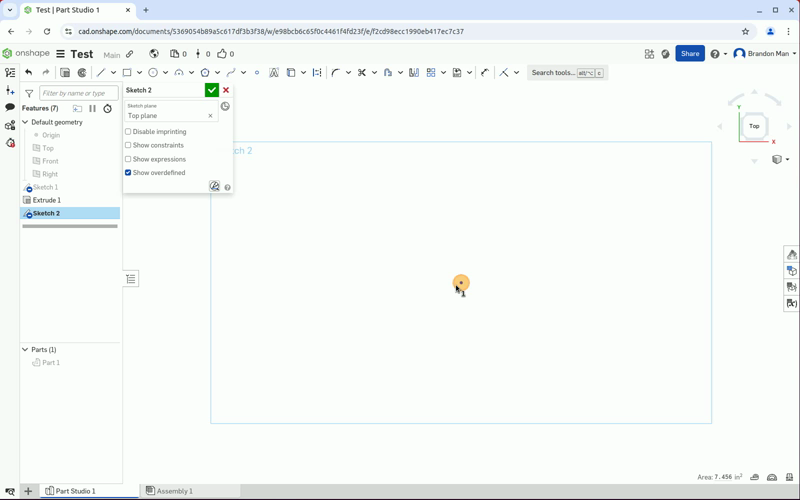
mouse_move(73, 352)
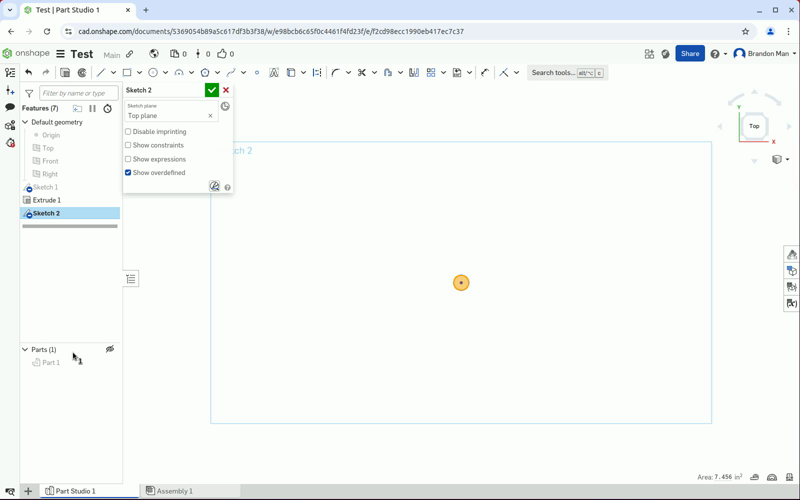
key(shift+y)
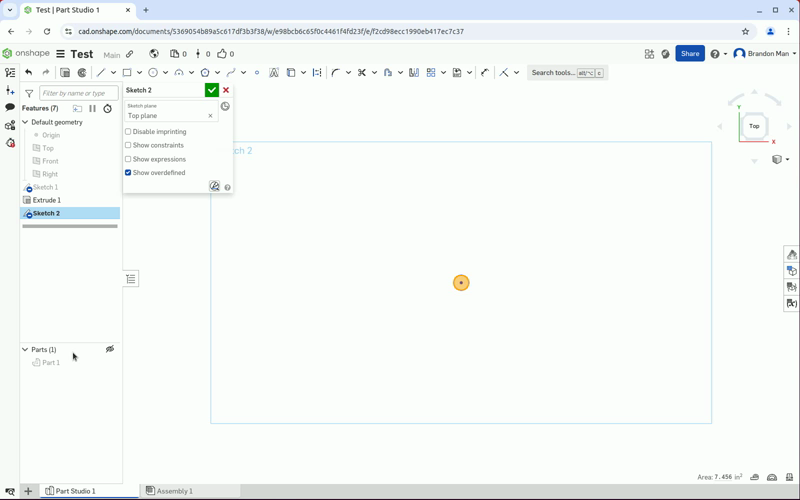
key(shift+e)
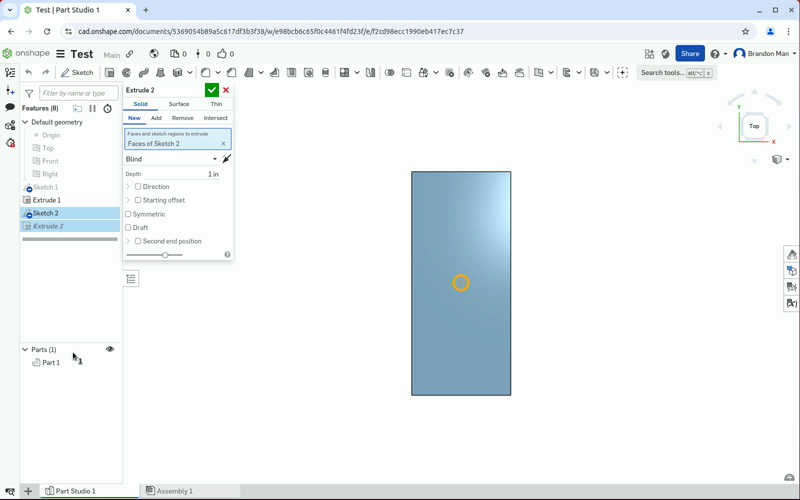
mouse_move(143, 106)
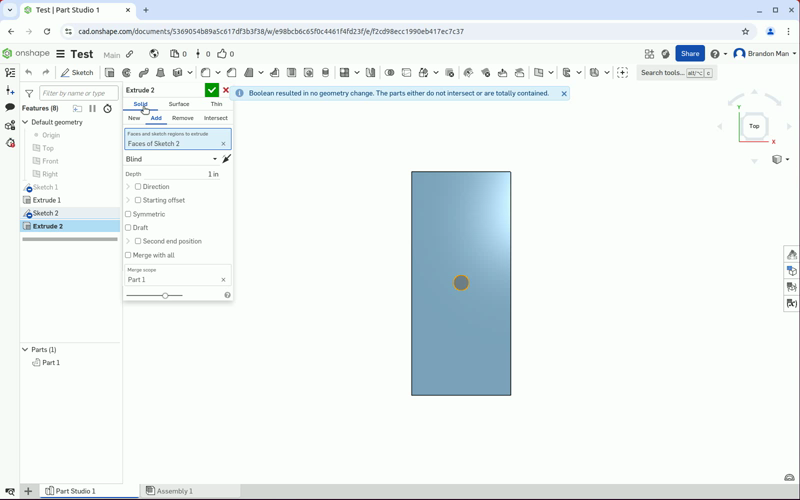
click(143, 106)
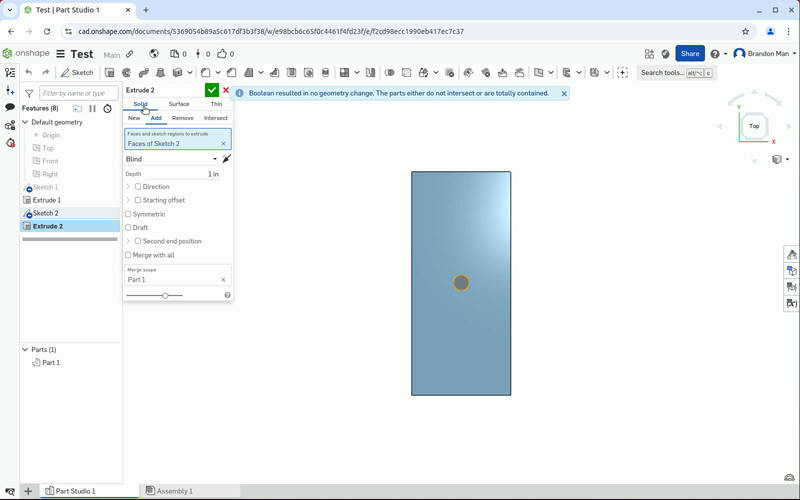
mouse_move(137, 120)
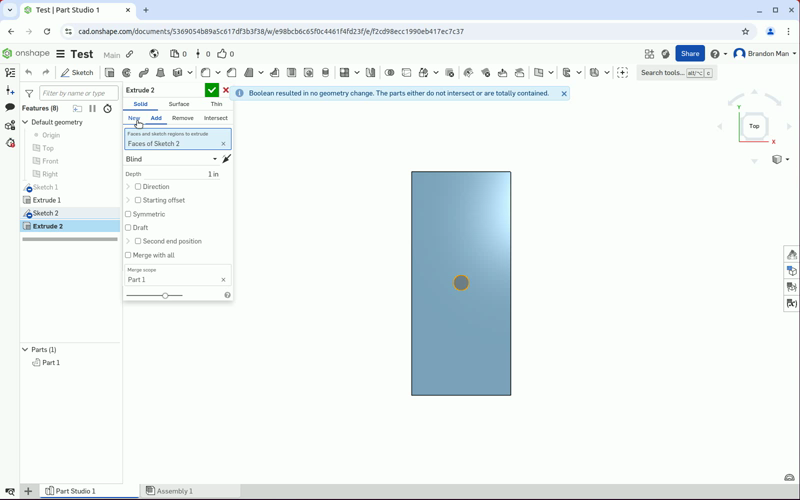
click(137, 120)
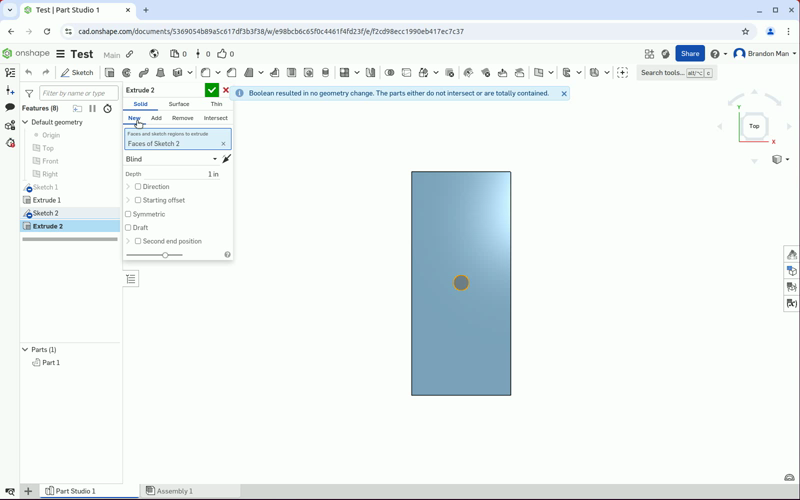
key(tab, 4)
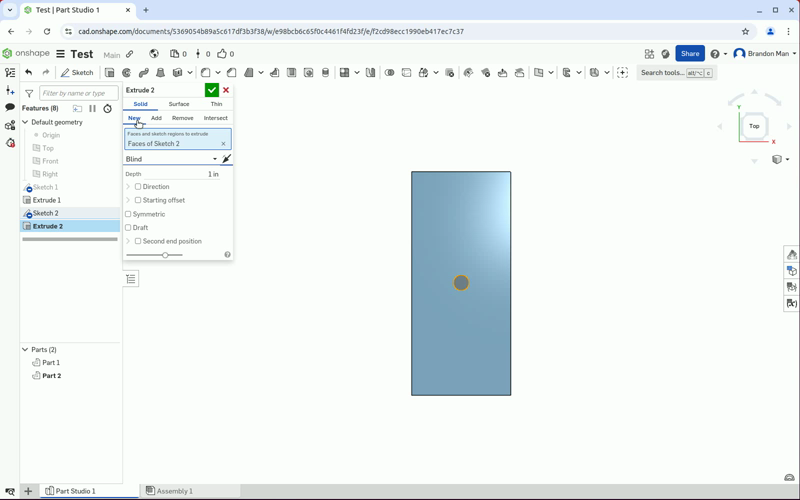
text(-5.777)
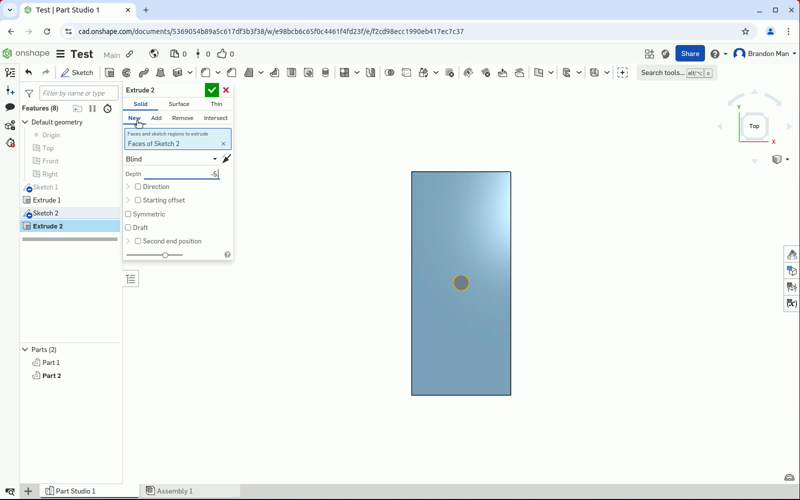
key(enter)
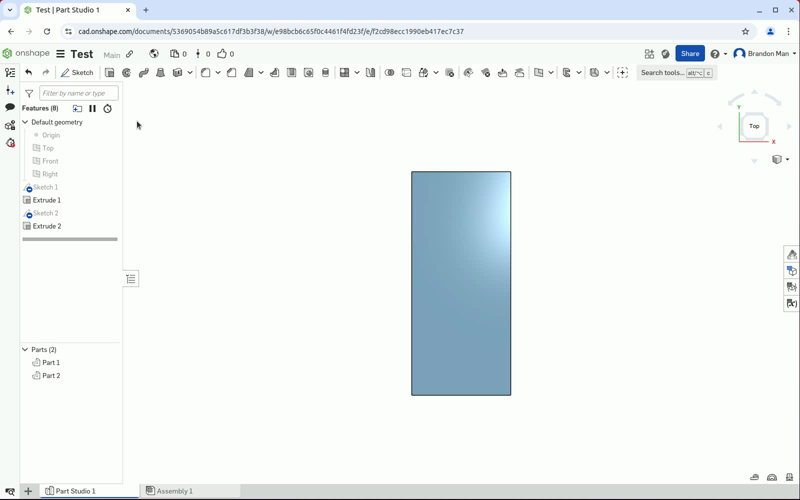
key(shift+h)
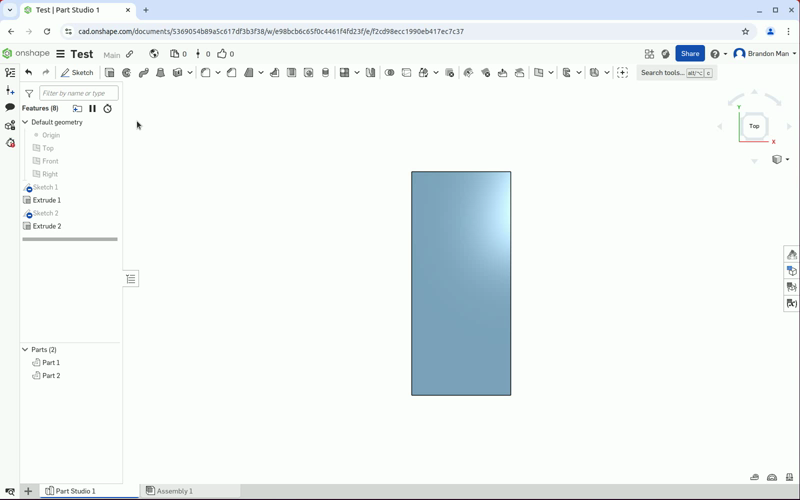
key(shift+h)
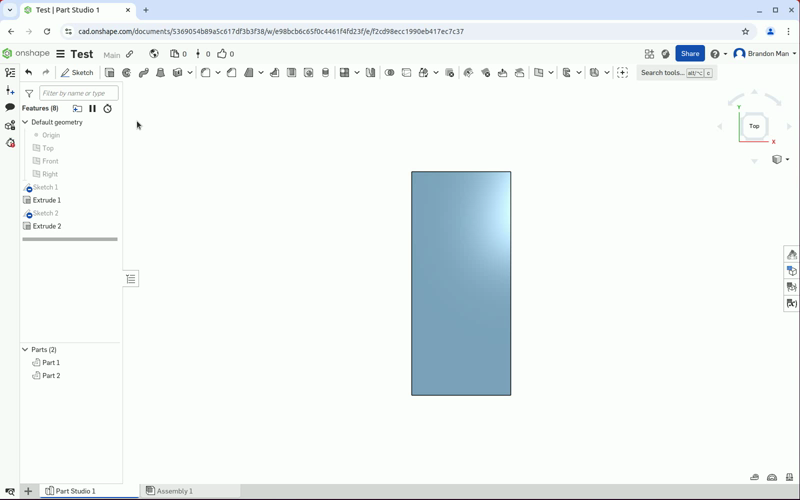
key(shift+7)
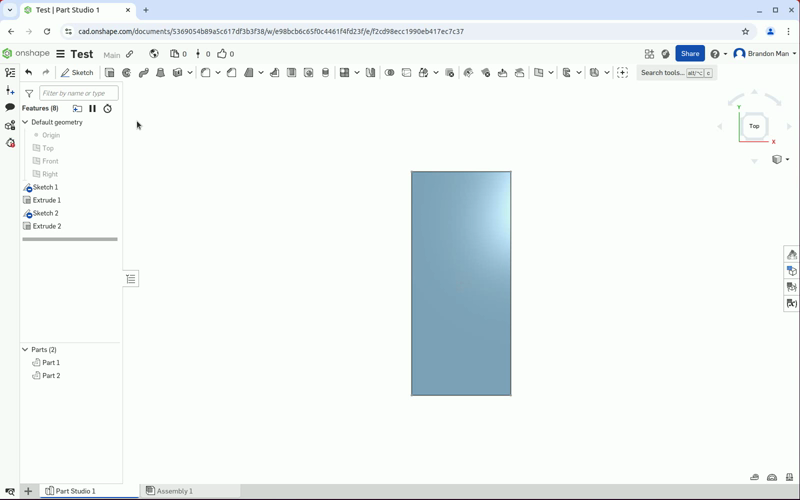
key(up, 3)
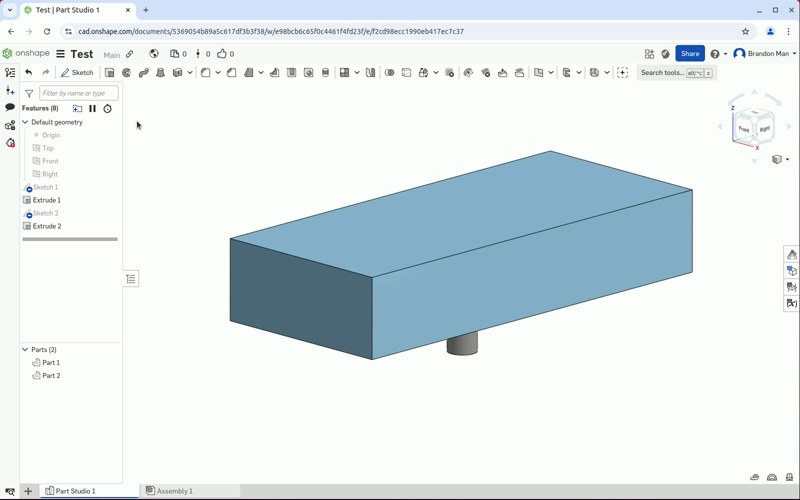
key(left, 3)
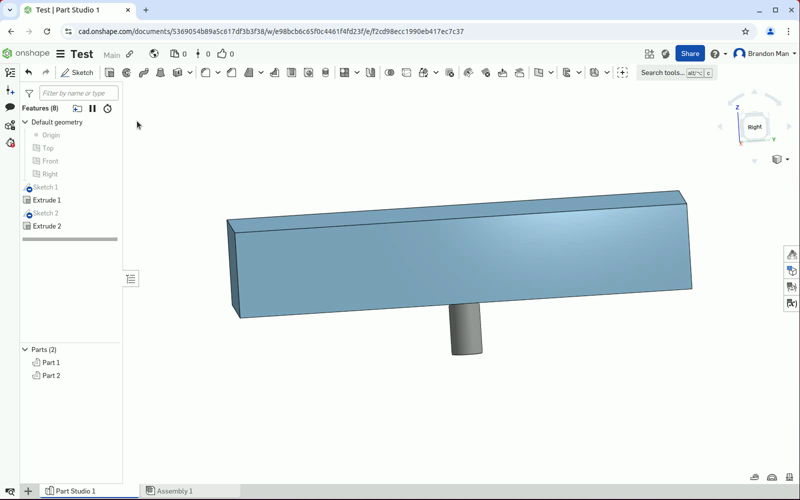
key(right, 3)
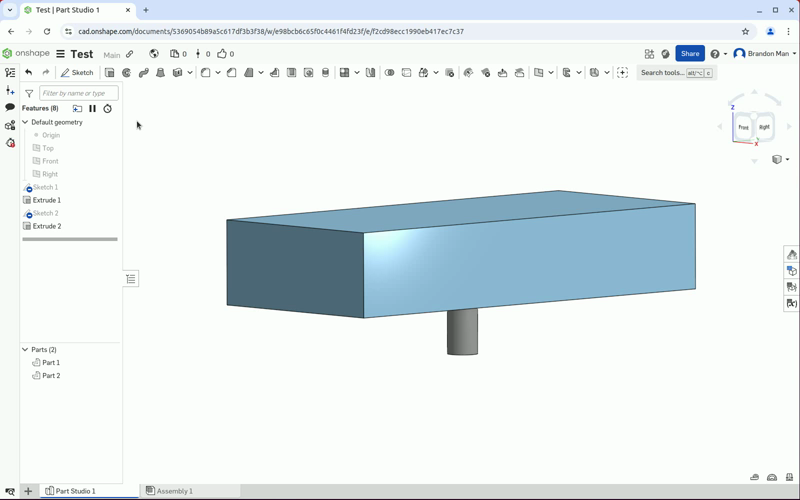
key(down, 3)
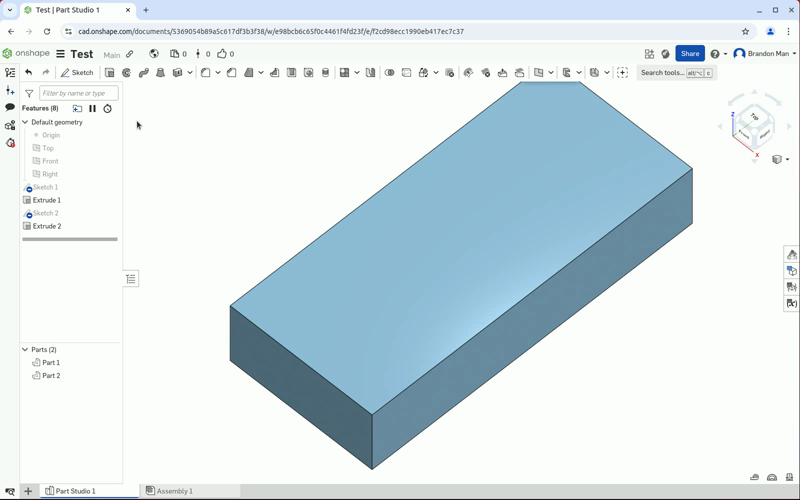
mouse_move(73, 189)
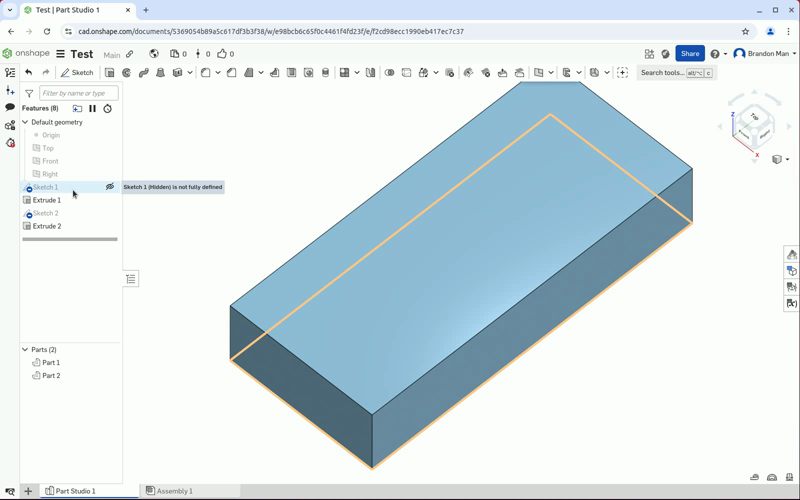
click(73, 189)